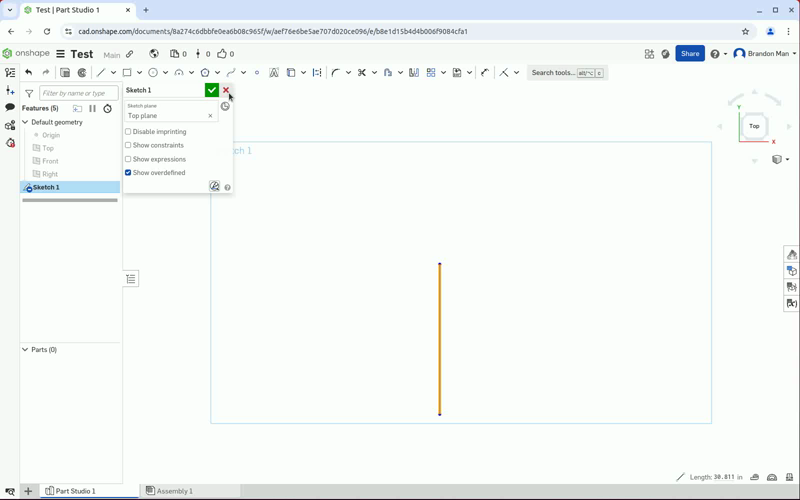
key(shift+h)
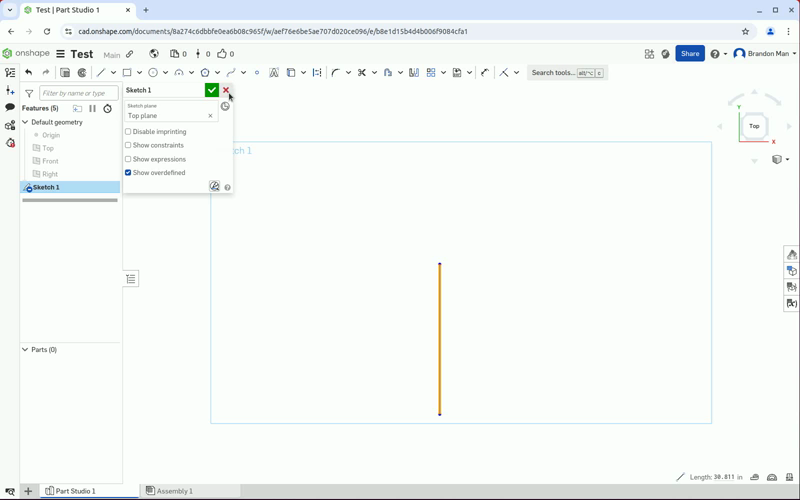
key(shift+s)
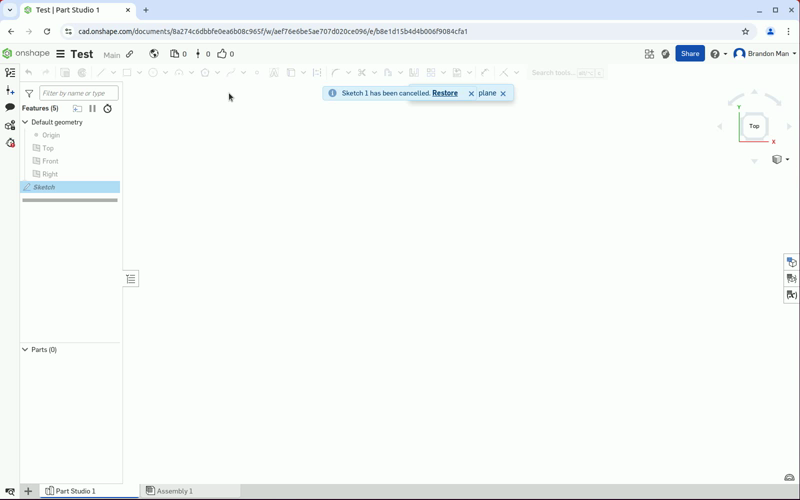
mouse_move(73, 150)
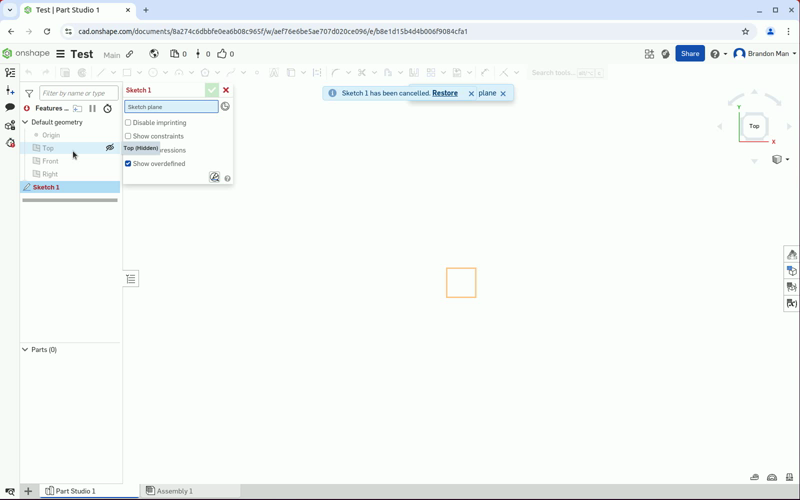
click(73, 150)
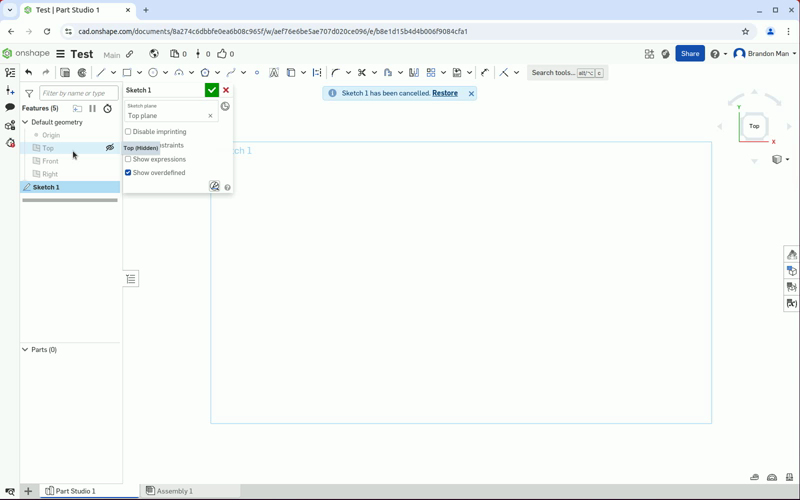
mouse_move(73, 352)
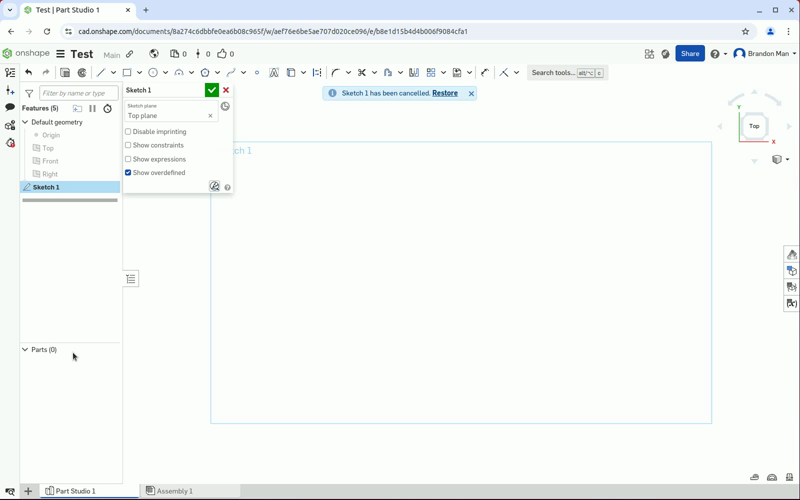
key(y)
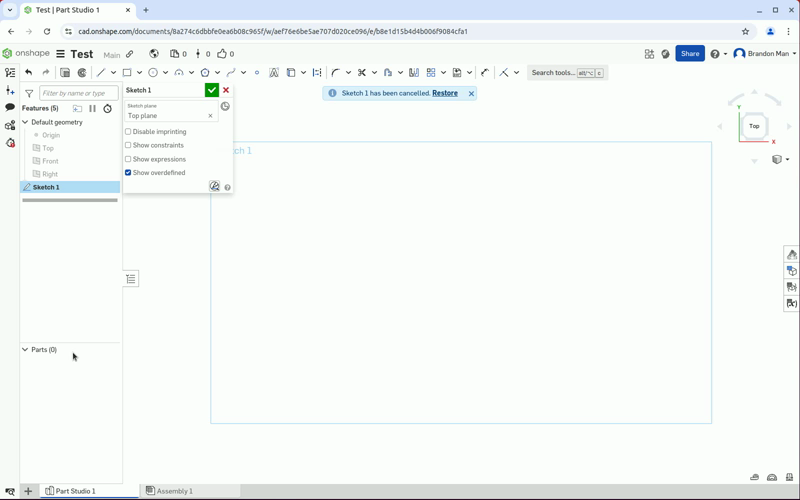
key(l)
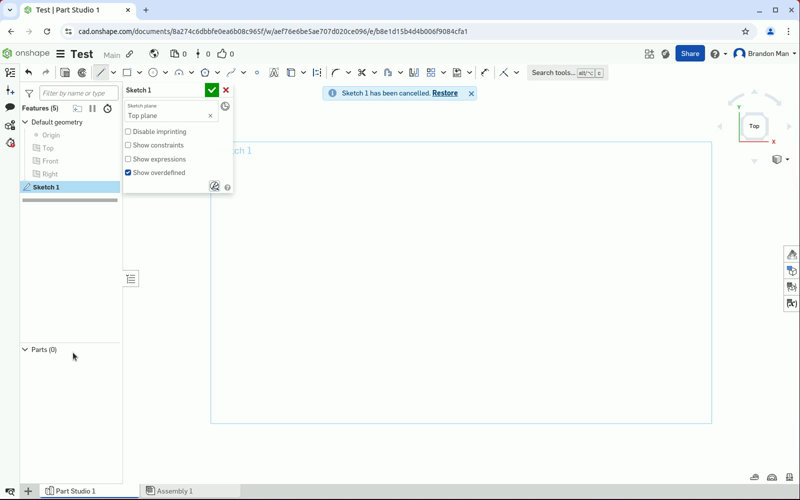
key_down(shift)
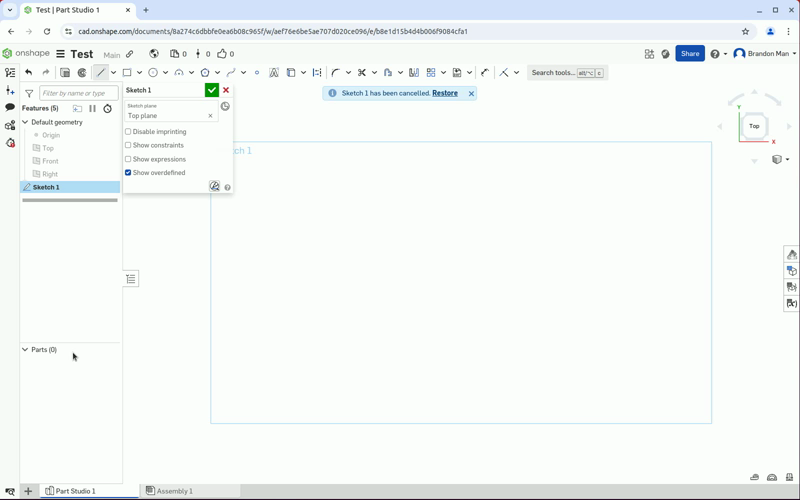
mouse_move(406, 294)
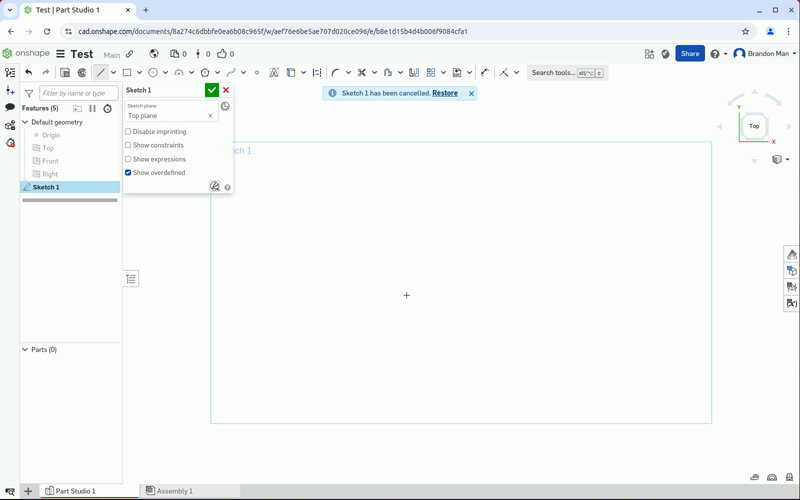
click(406, 294)
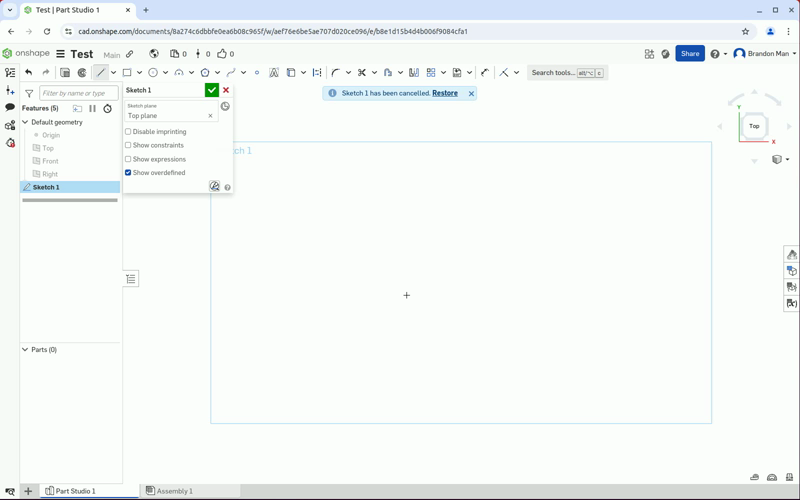
key_up(shift)
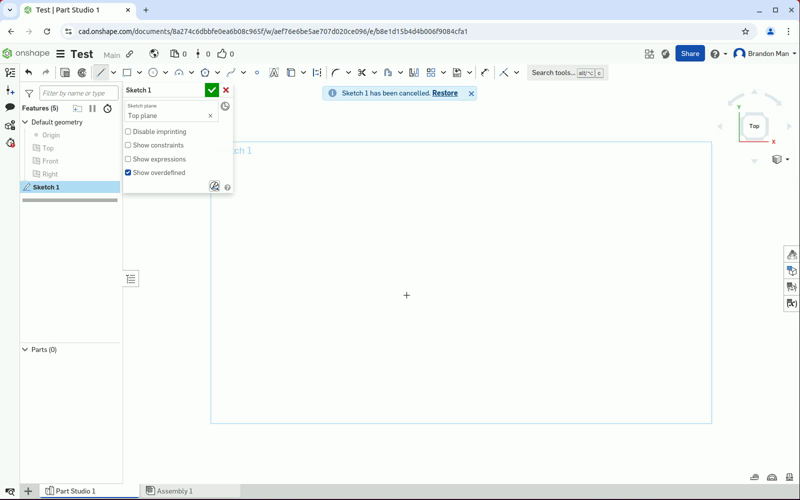
key_down(shift)
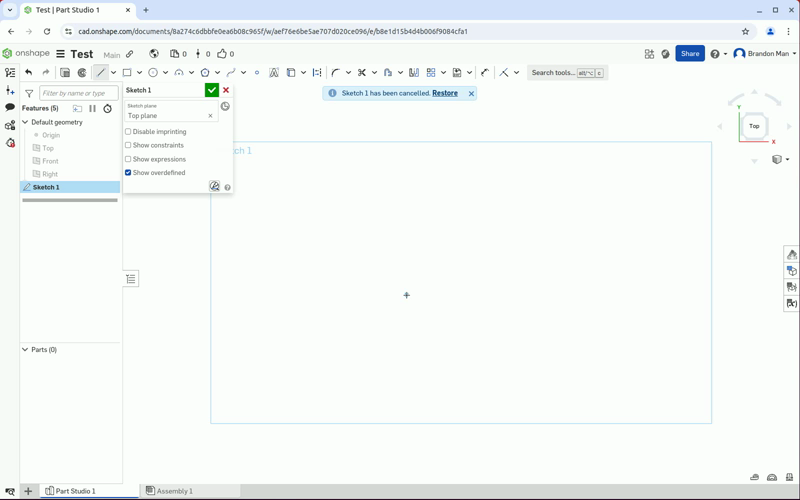
mouse_move(514, 294)
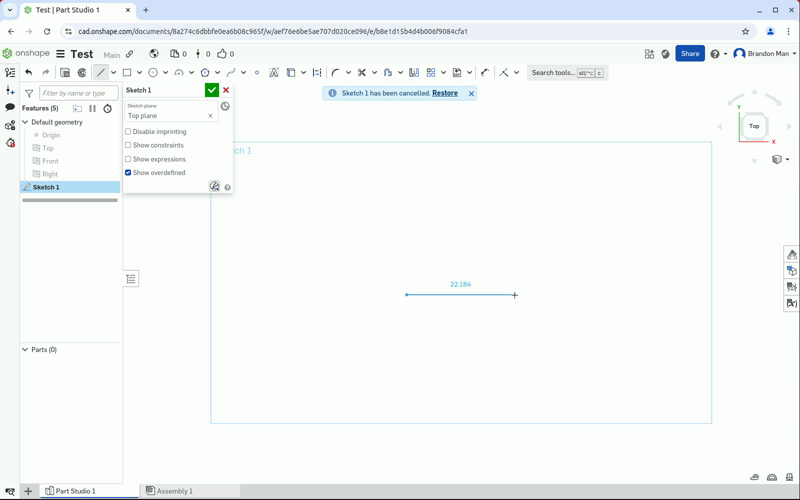
click(514, 294)
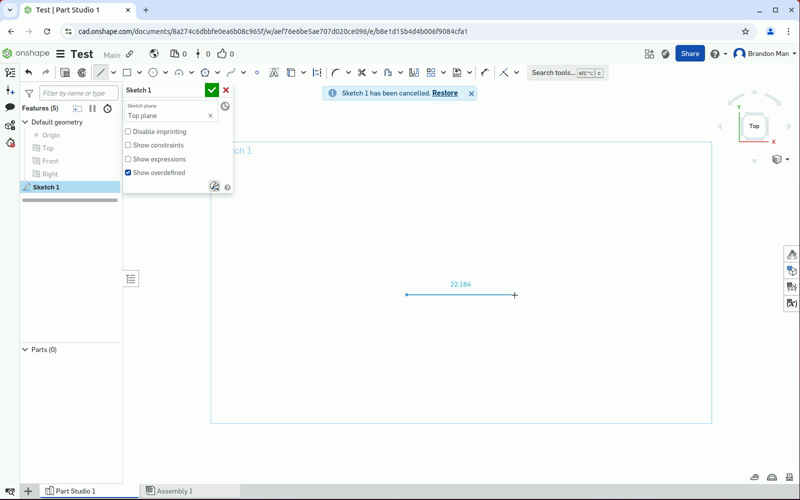
key_up(shift)
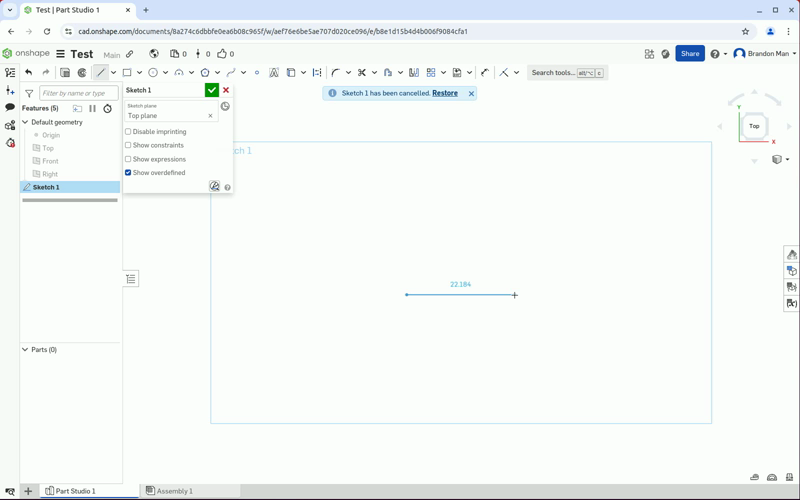
key_down(shift)
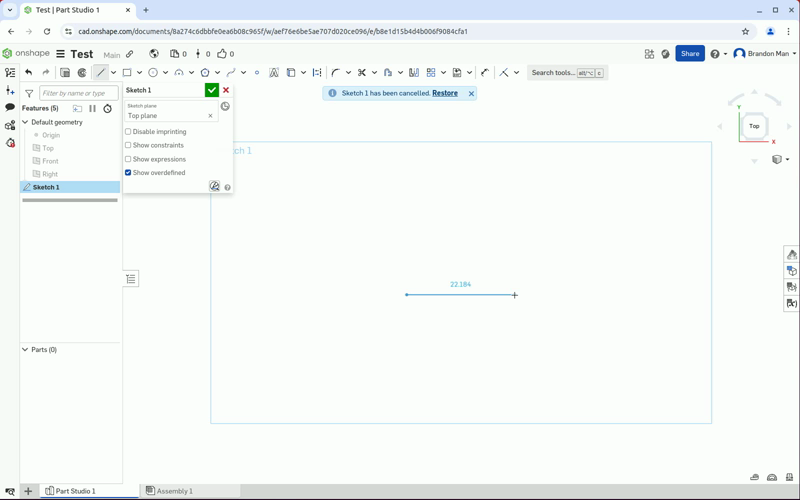
mouse_move(544, 294)
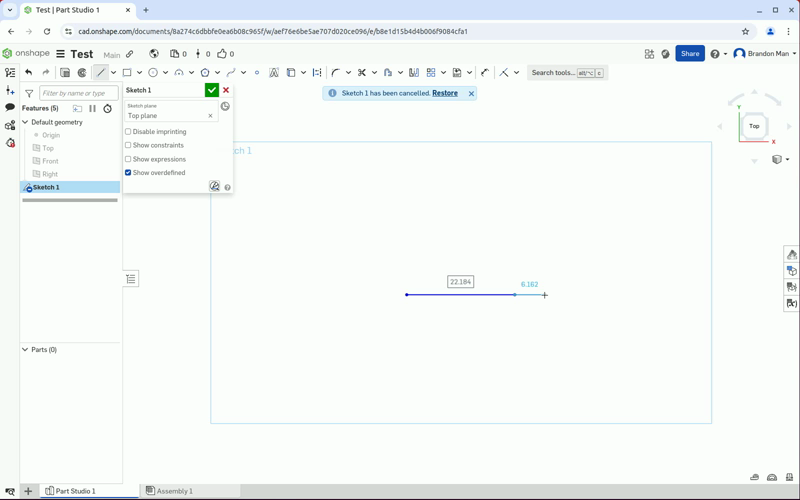
mouse_move(514, 270)
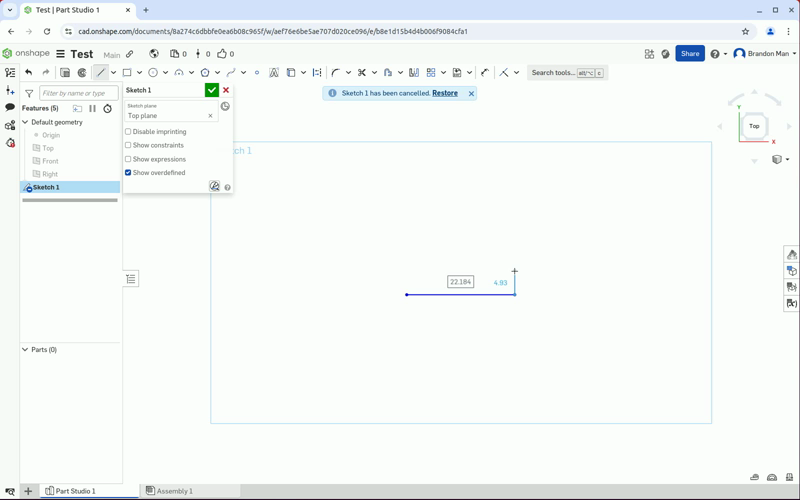
click(514, 270)
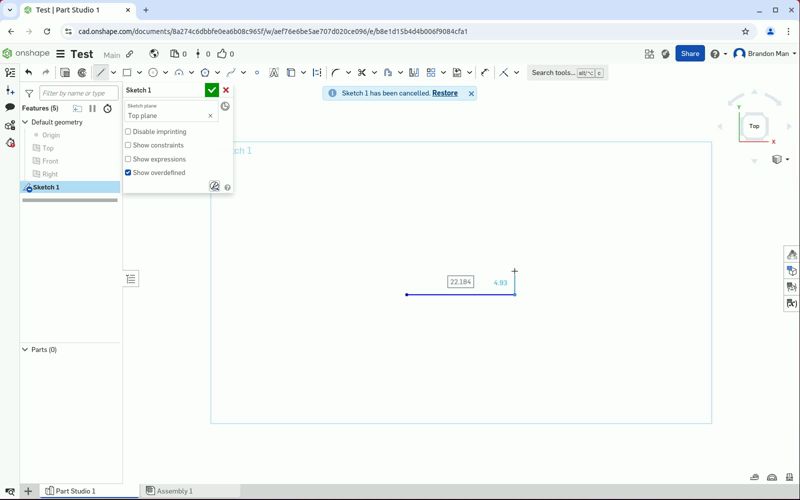
key_up(shift)
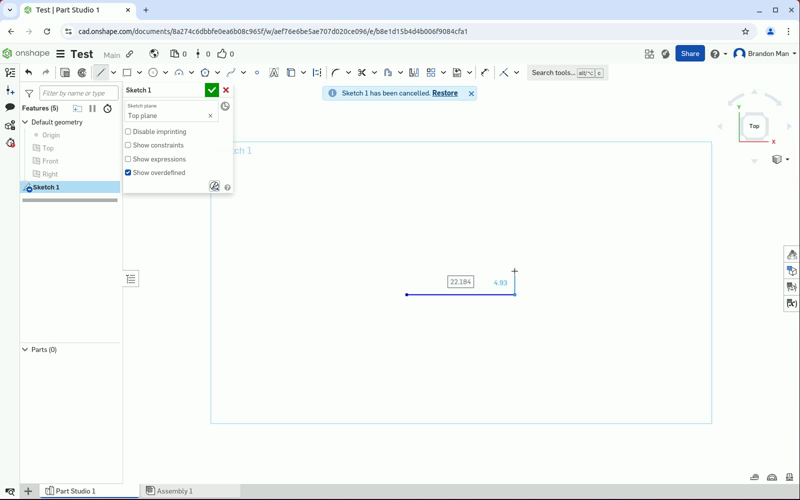
key_down(shift)
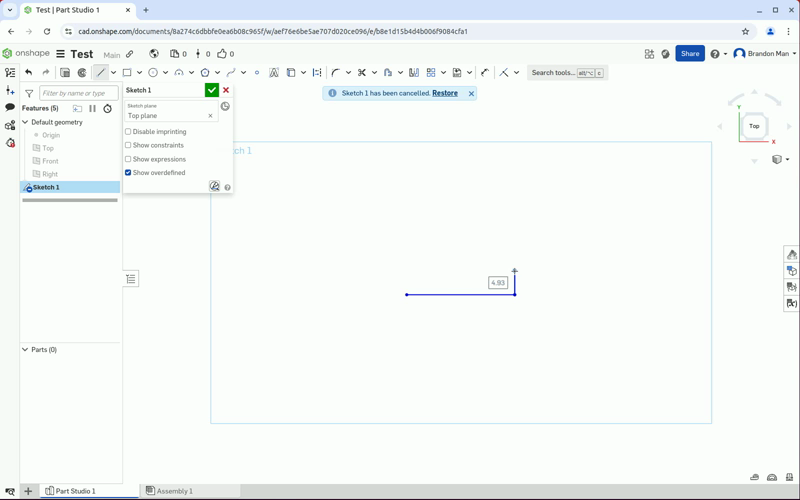
mouse_move(406, 270)
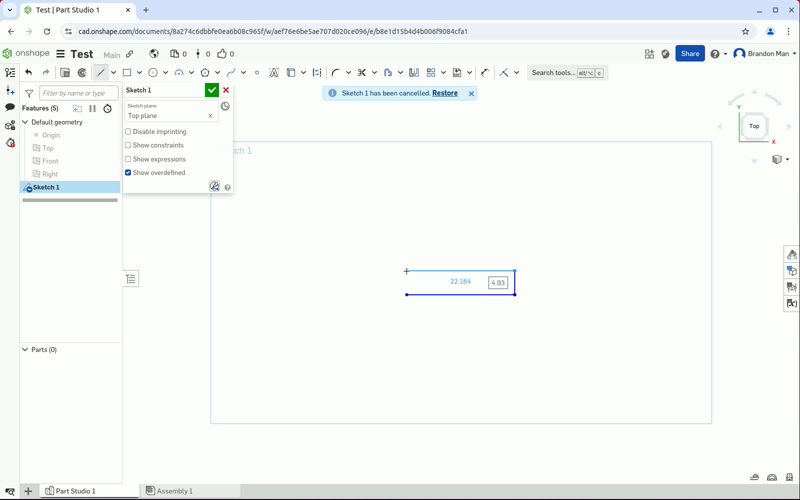
click(406, 270)
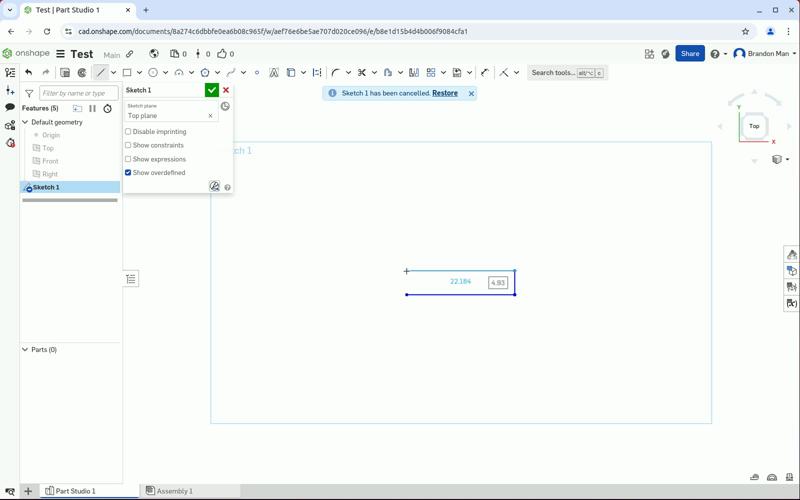
key_up(shift)
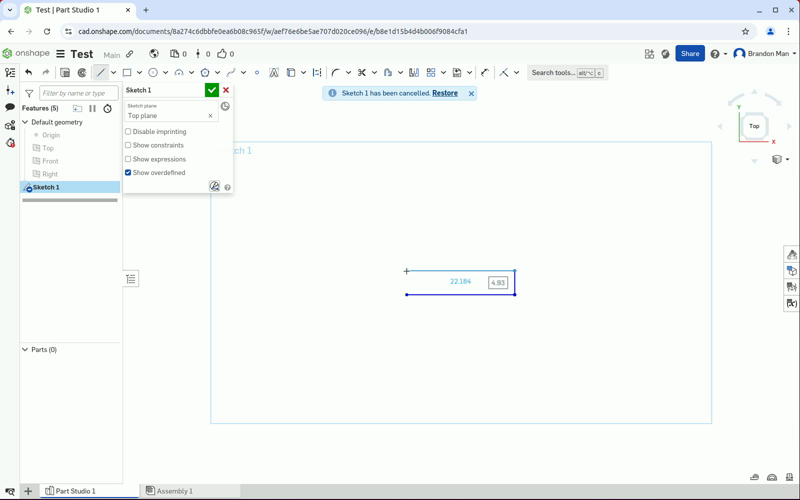
mouse_move(436, 270)
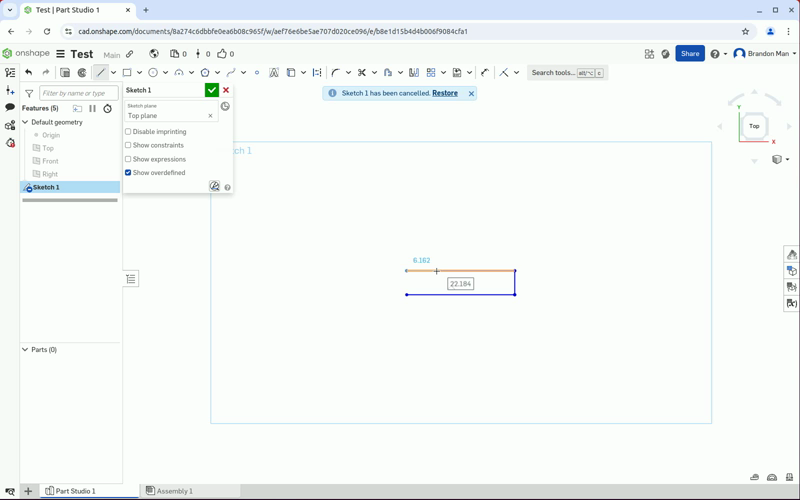
key_down(shift)
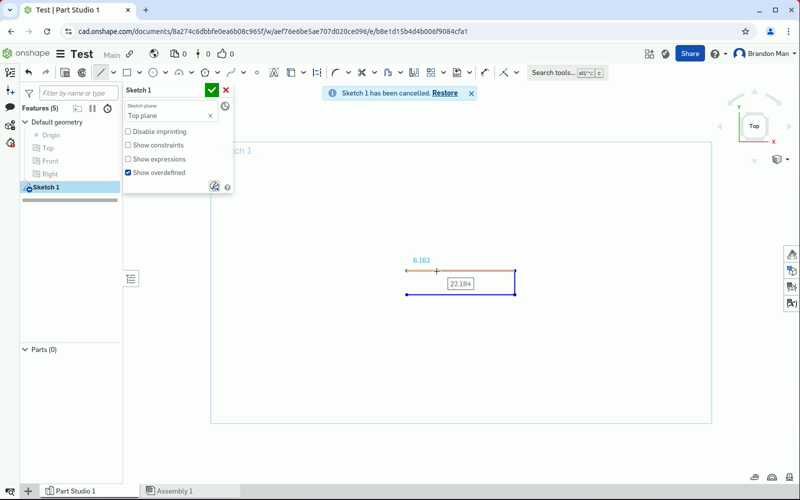
mouse_move(406, 294)
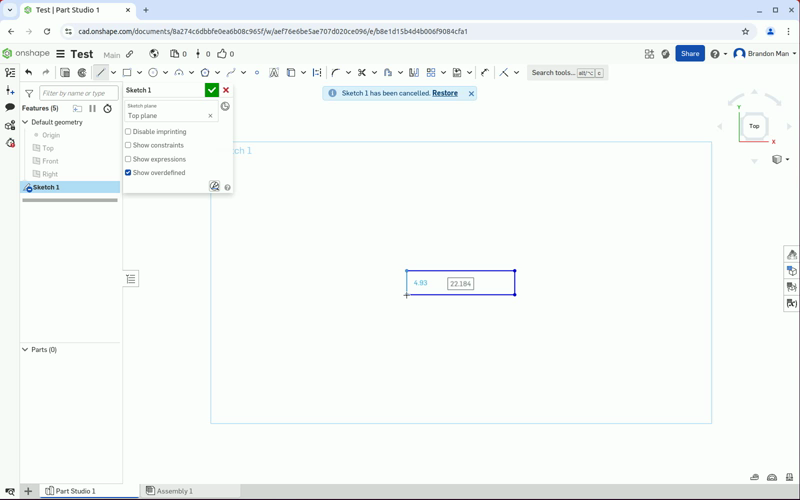
key_up(shift)
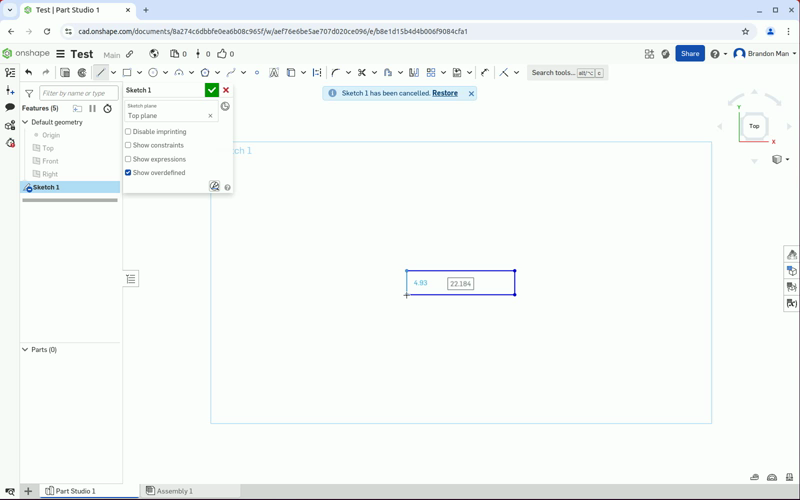
click(406, 294)
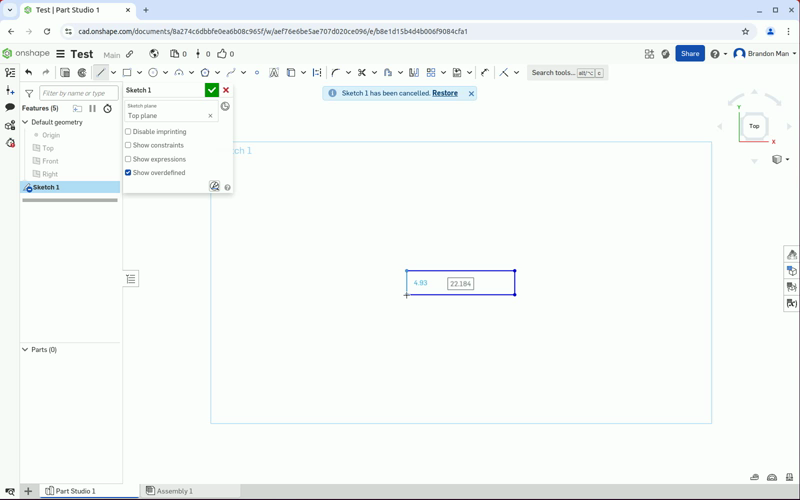
key(esc)
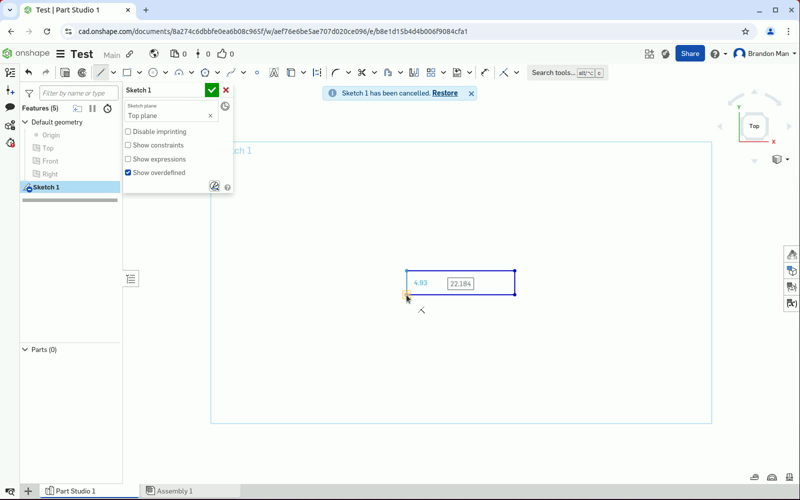
mouse_move(466, 281)
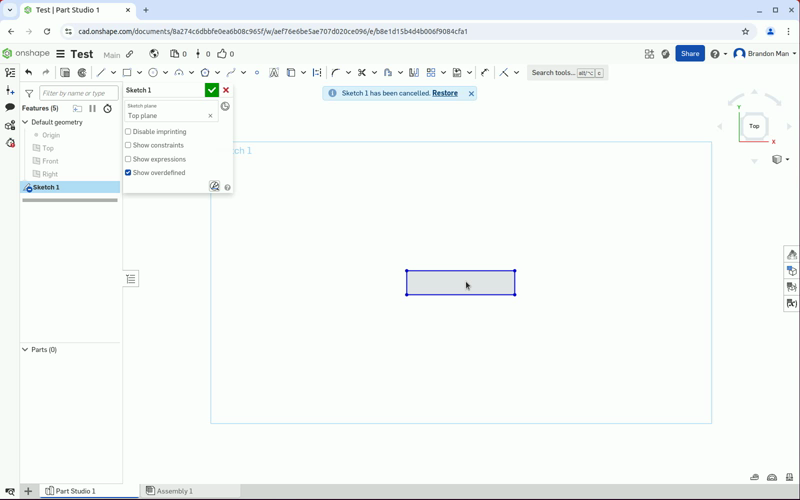
click(466, 281)
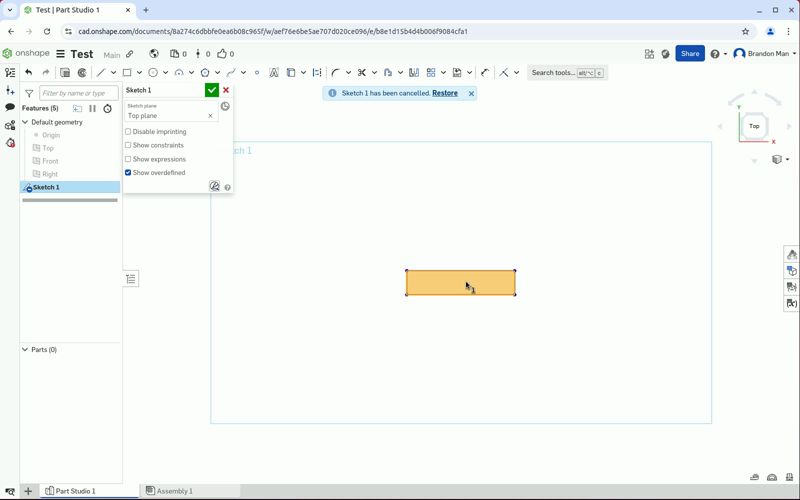
mouse_move(73, 352)
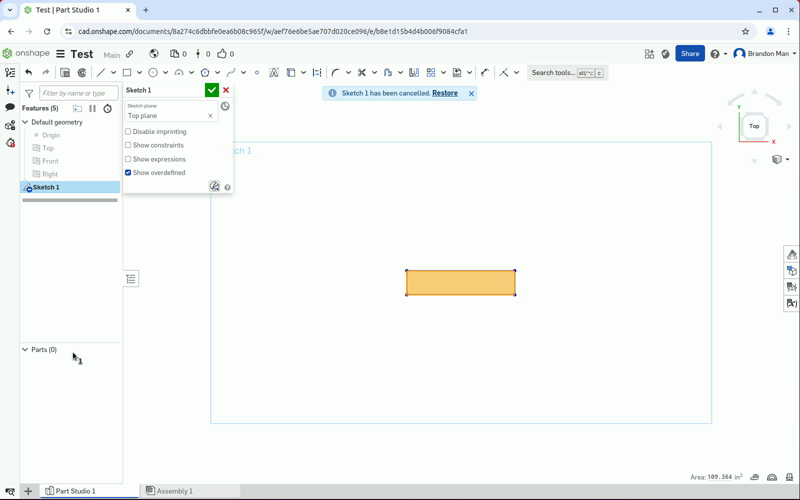
key(shift+y)
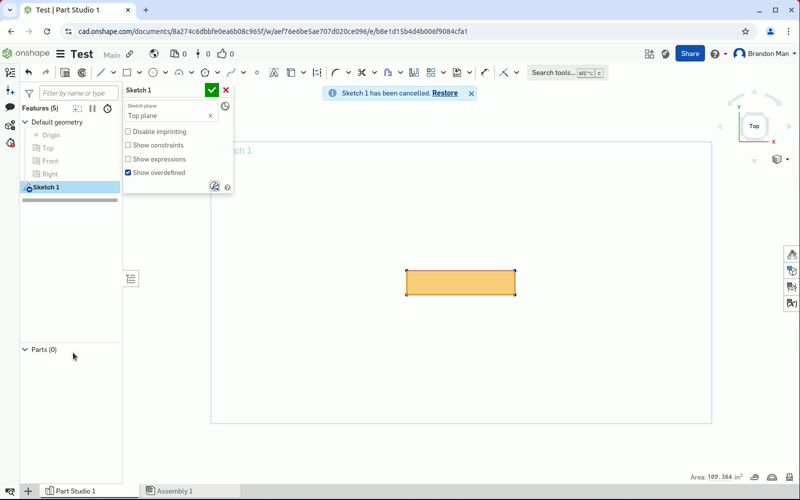
key(shift+e)
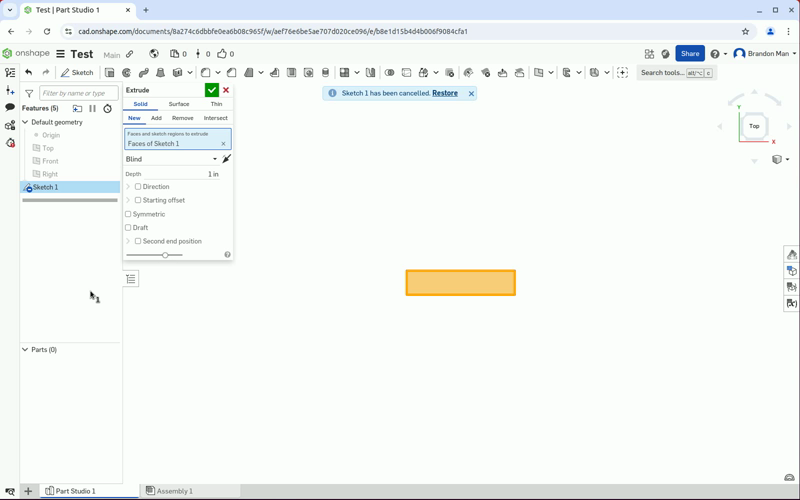
mouse_move(143, 106)
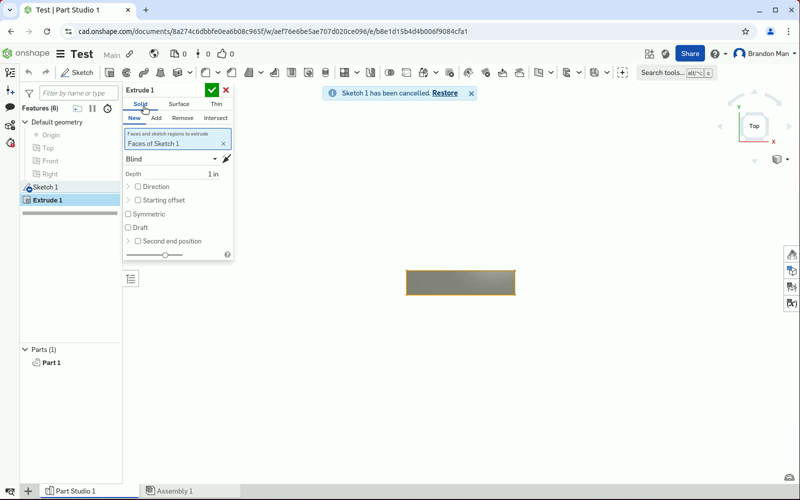
click(143, 106)
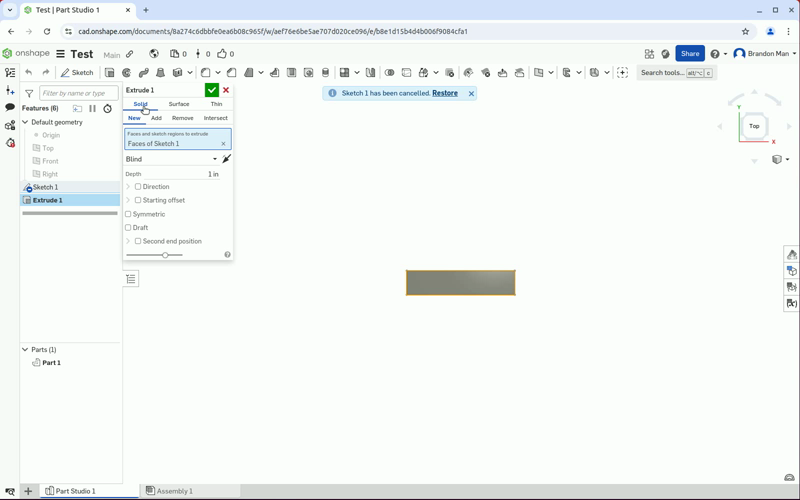
mouse_move(137, 120)
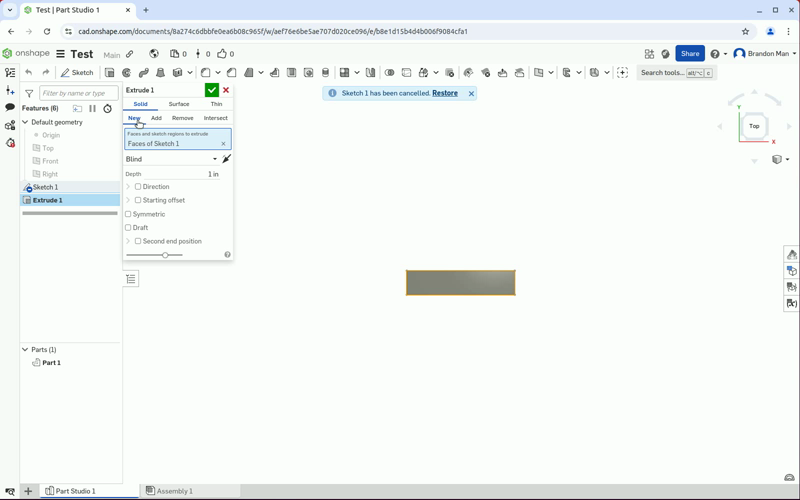
click(137, 120)
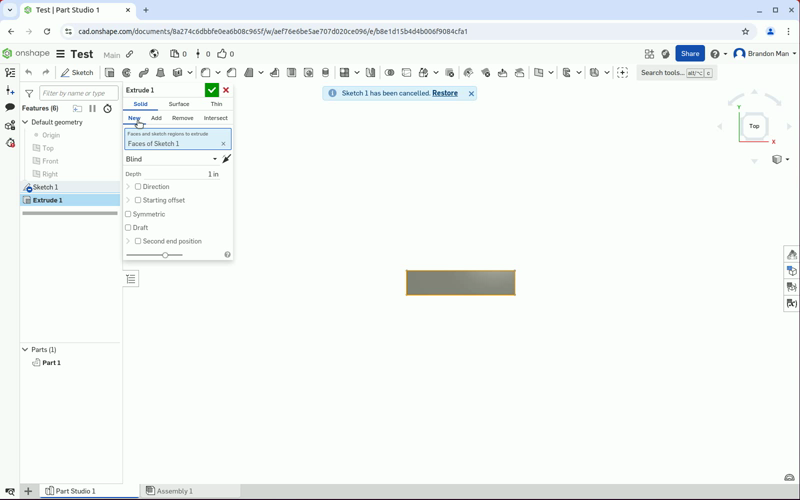
key(tab, 4)
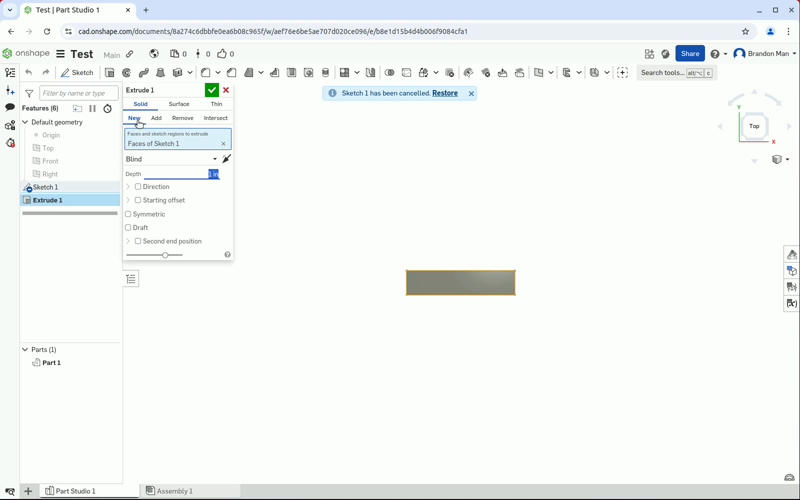
text(5.055)
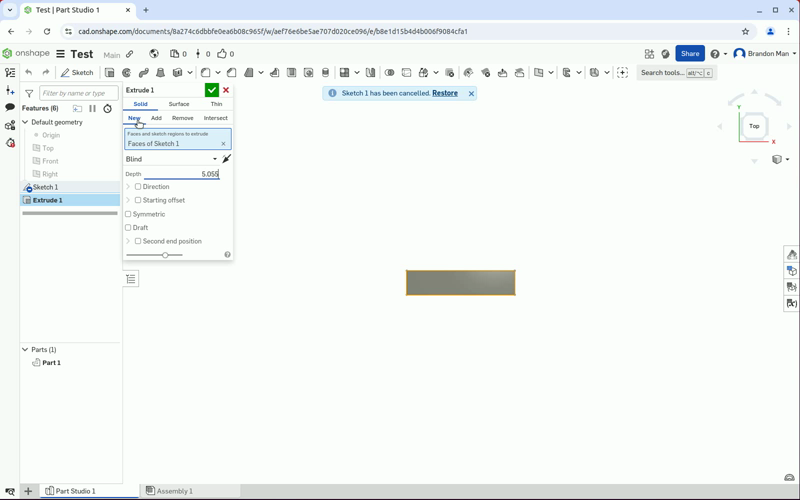
key(enter)
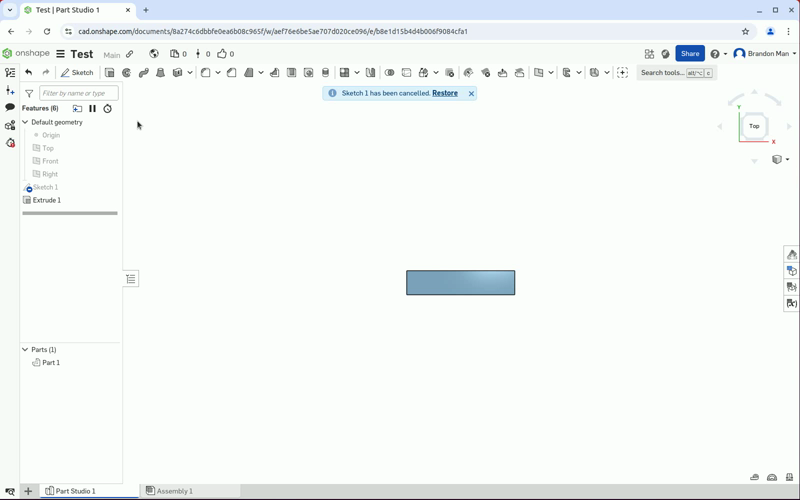
key(shift+h)
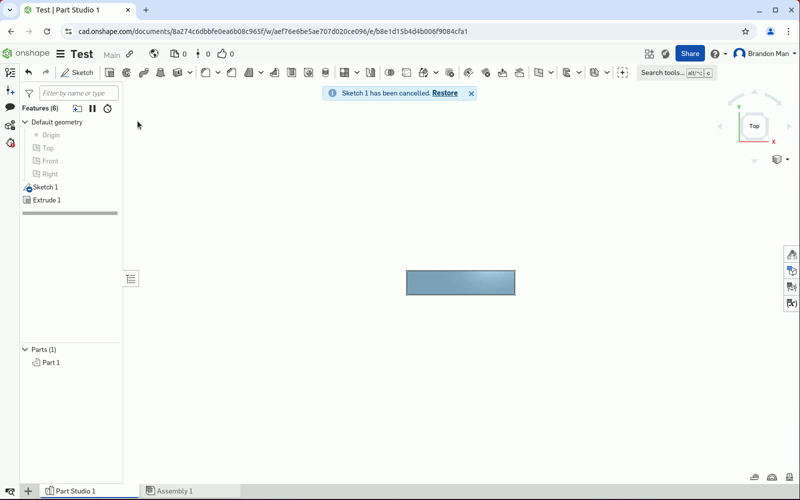
key(shift+h)
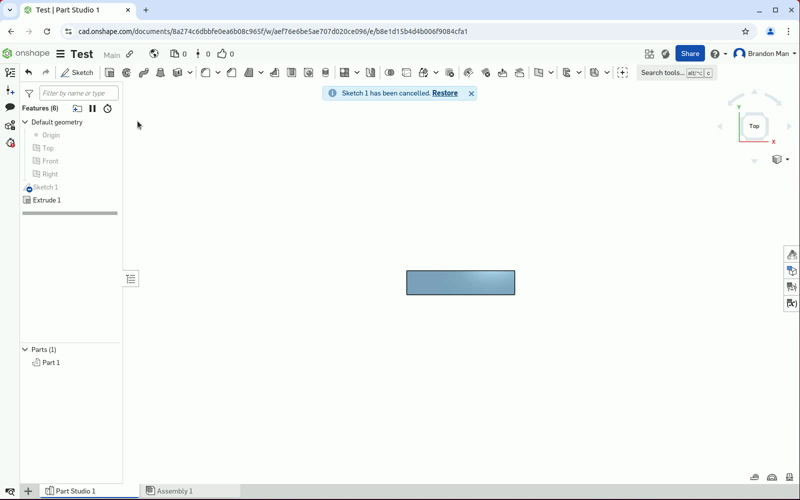
mouse_move(73, 189)
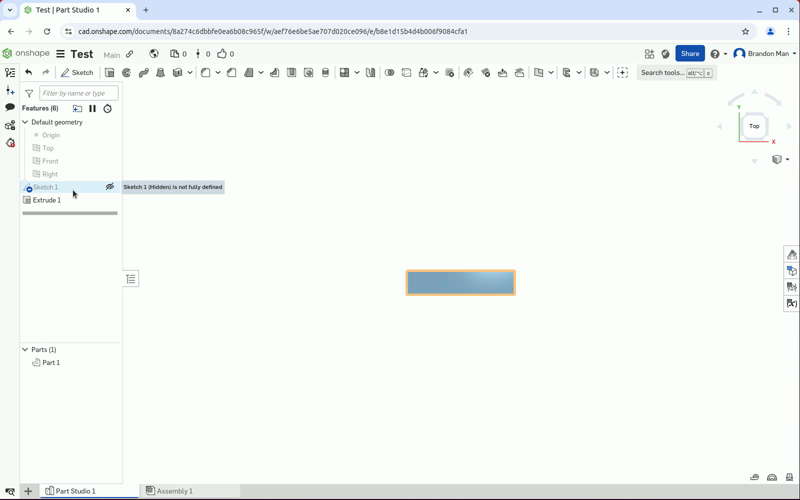
click(73, 189)
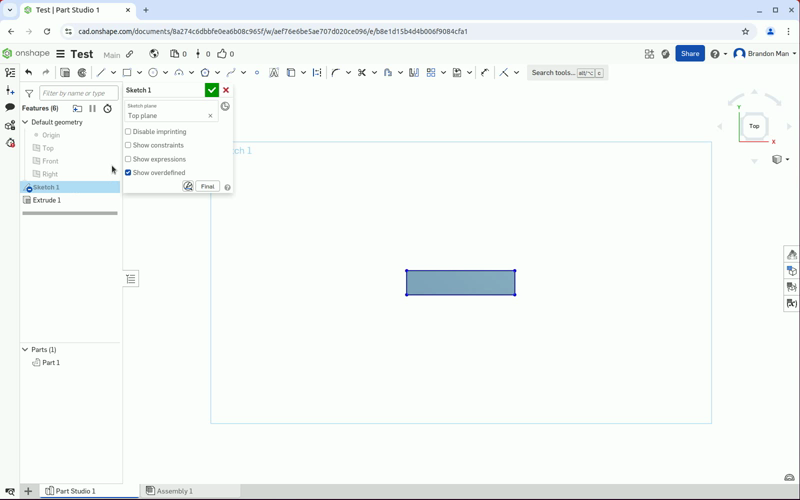
mouse_move(229, 92)
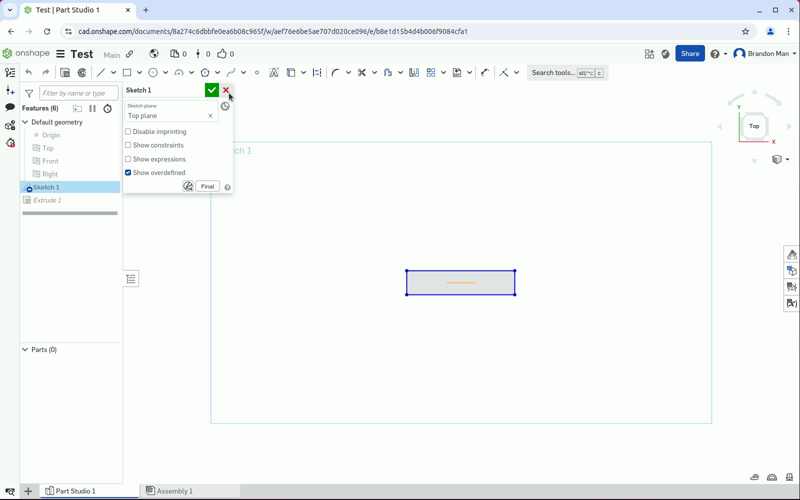
click(229, 92)
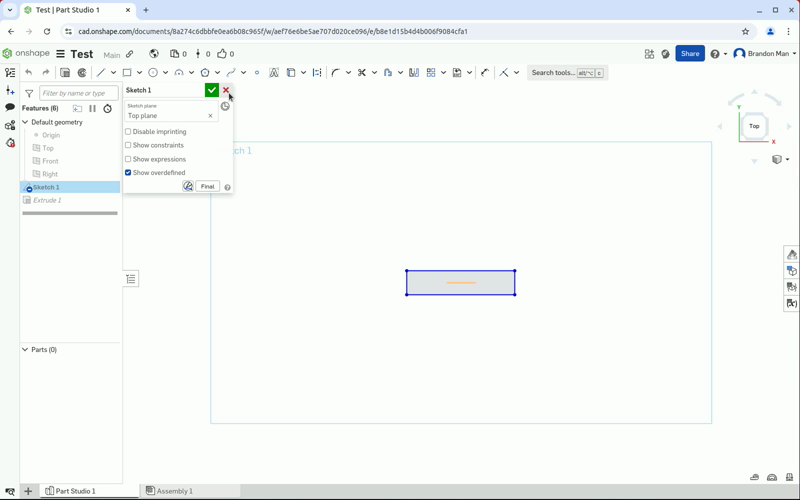
key(shift+s)
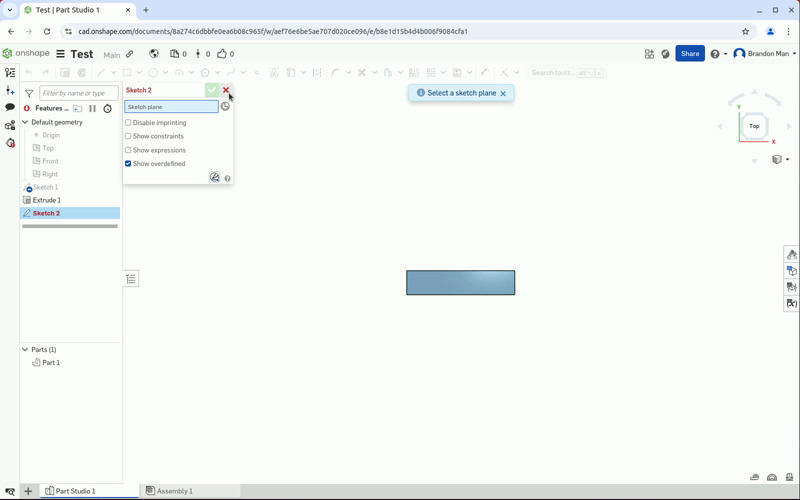
mouse_move(73, 150)
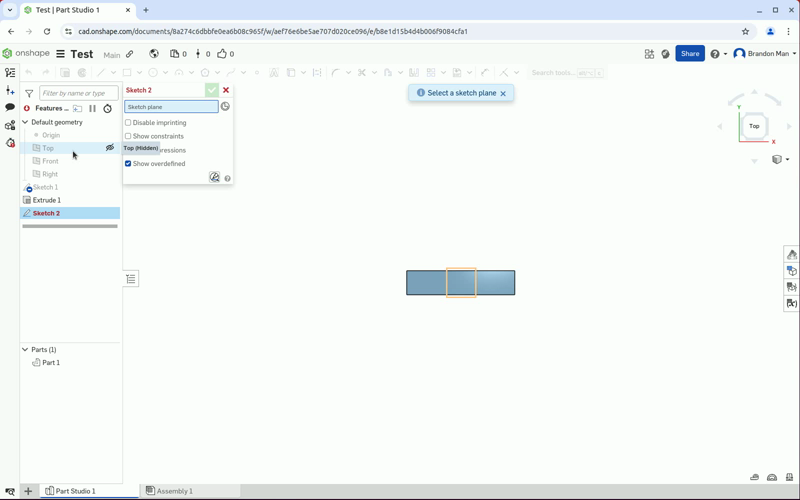
click(73, 150)
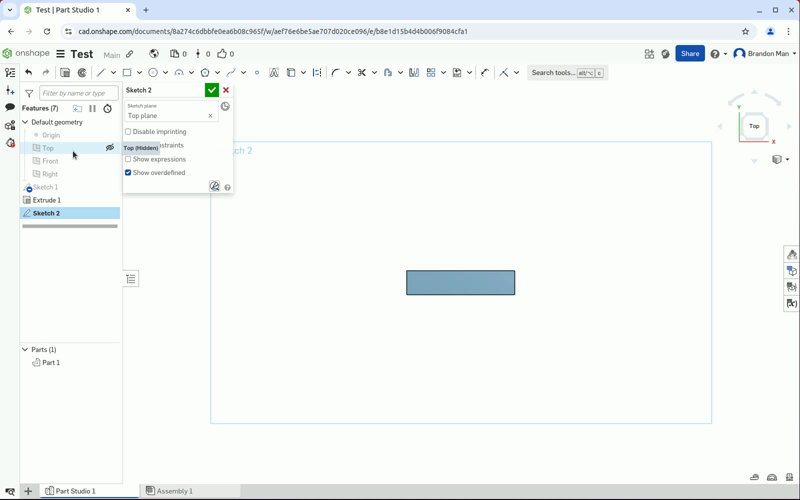
mouse_move(73, 352)
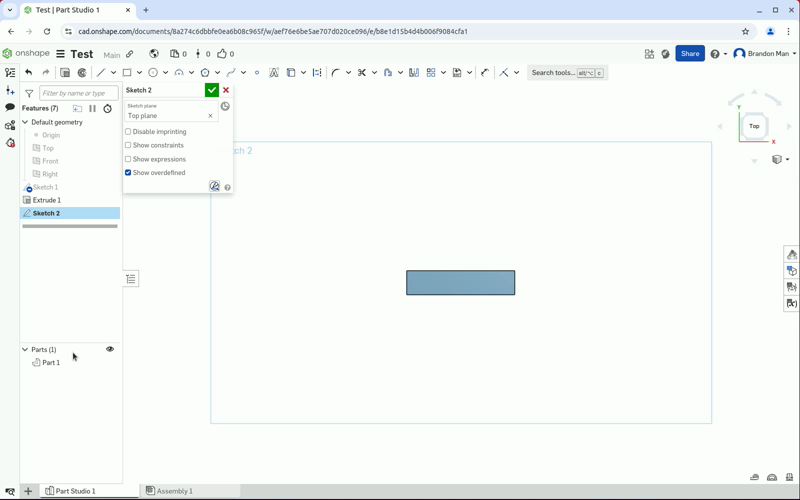
key(y)
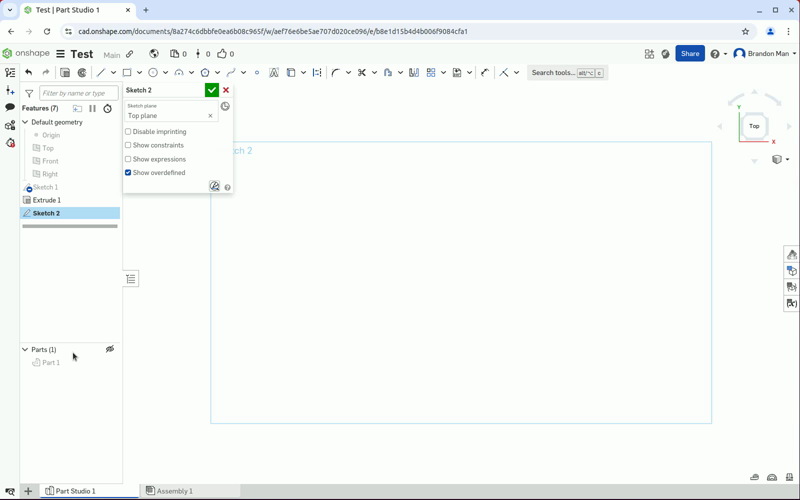
key(l)
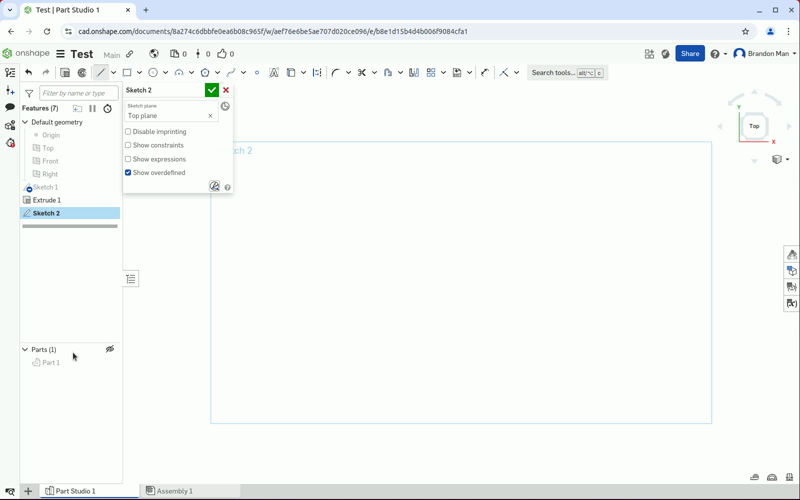
key_down(shift)
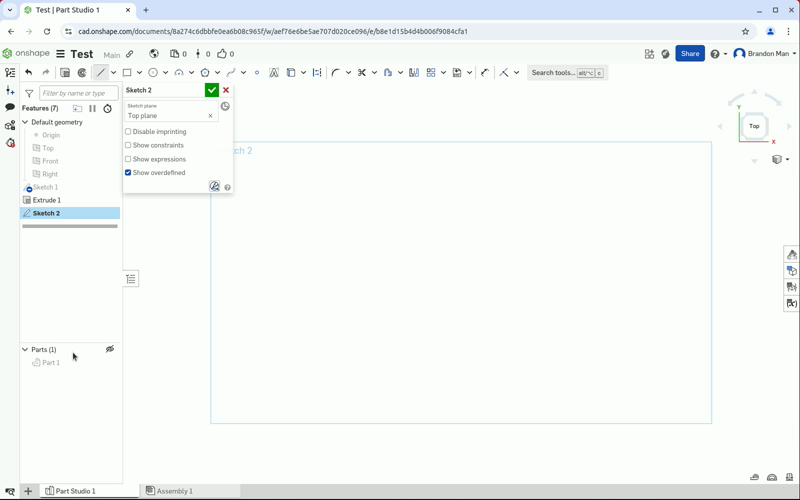
mouse_move(514, 294)
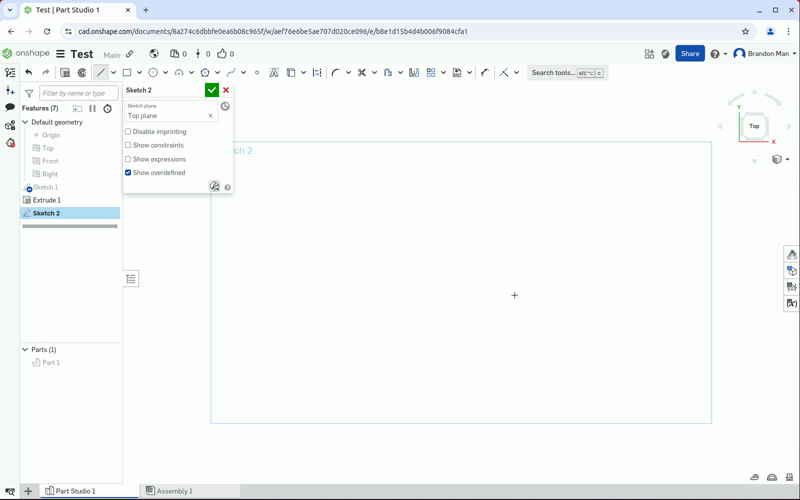
click(514, 294)
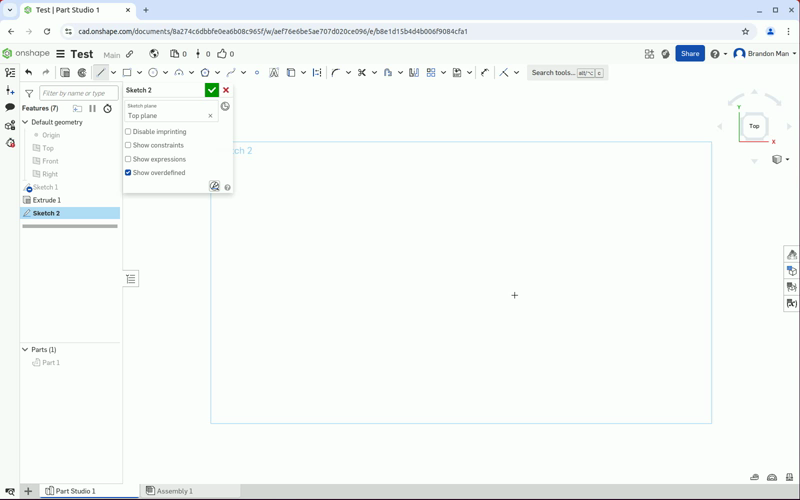
key_up(shift)
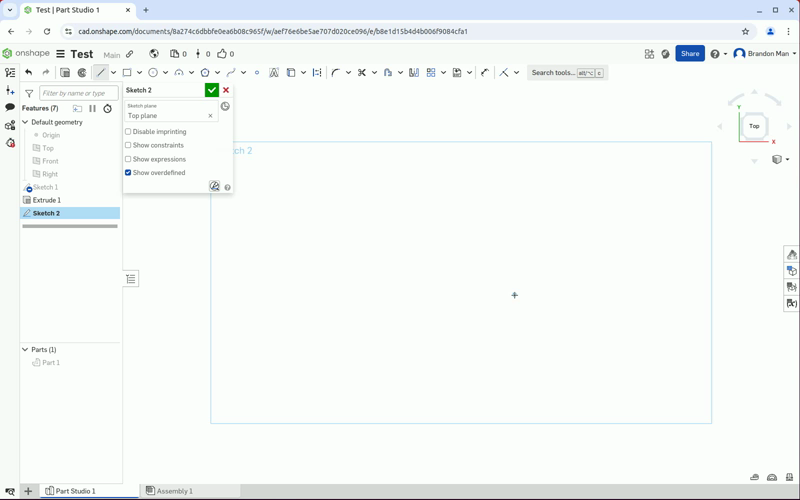
key_down(shift)
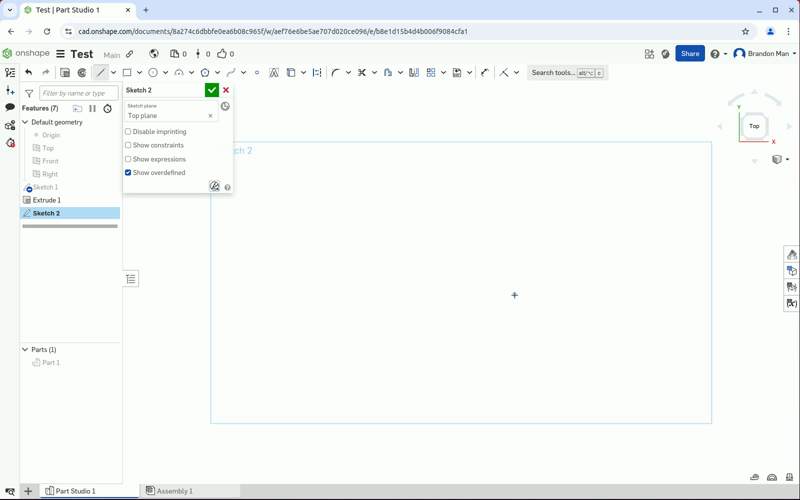
mouse_move(544, 294)
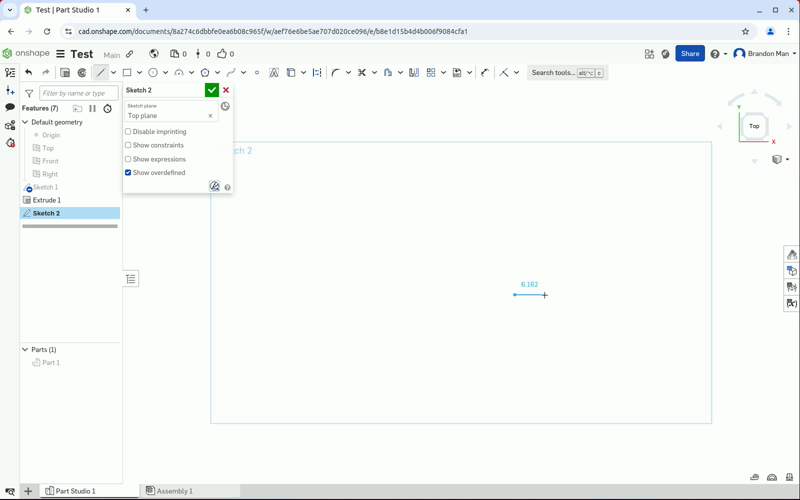
mouse_move(537, 317)
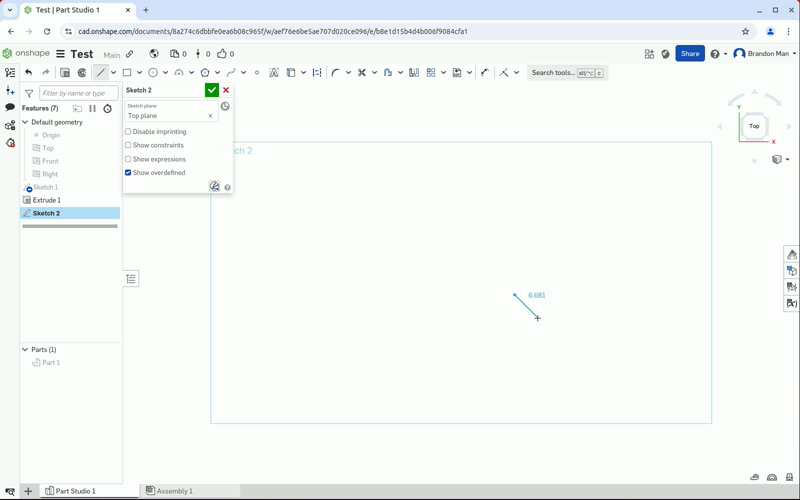
click(537, 317)
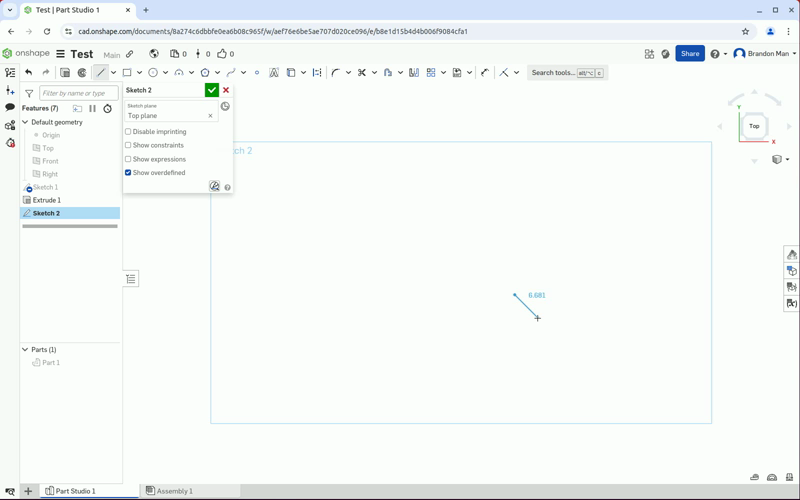
key_up(shift)
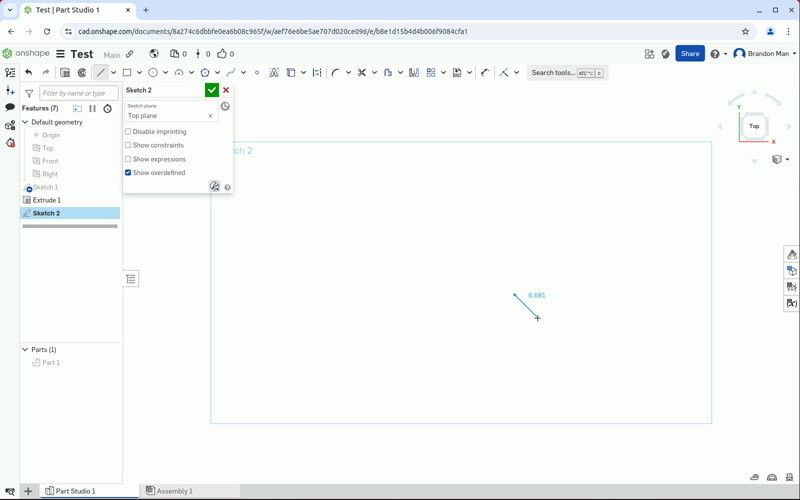
key_down(shift)
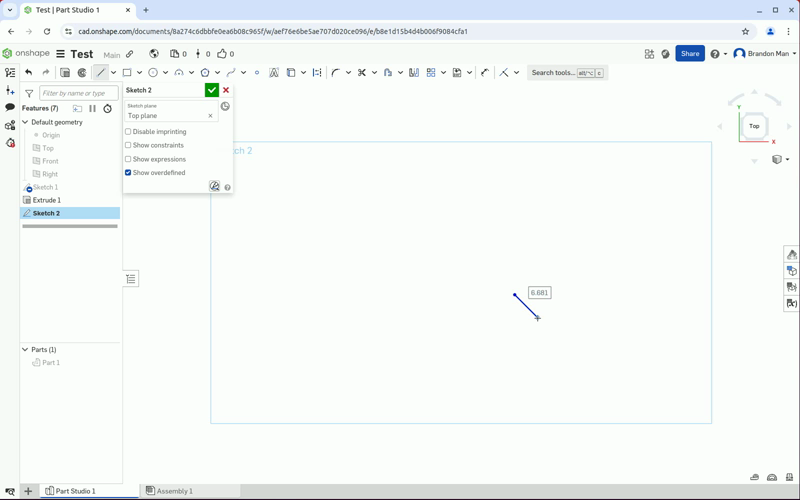
mouse_move(567, 317)
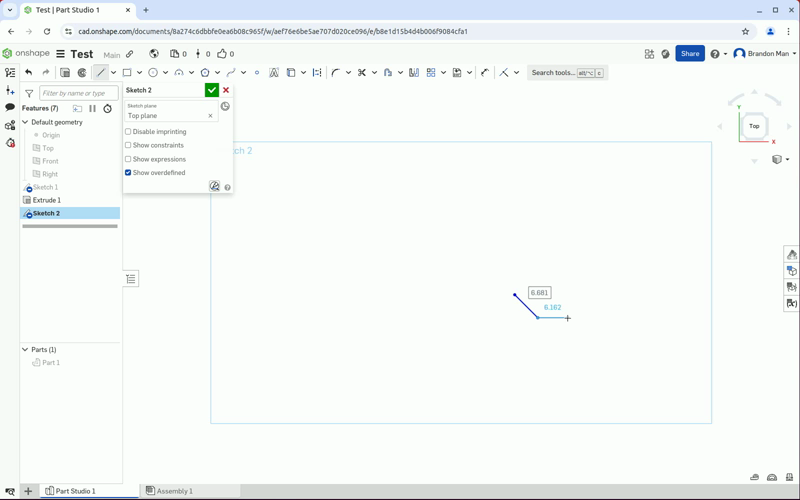
mouse_move(559, 328)
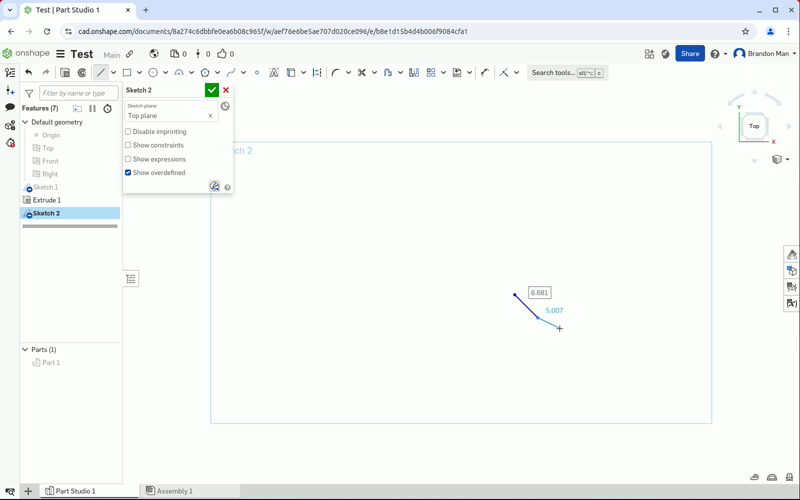
click(559, 328)
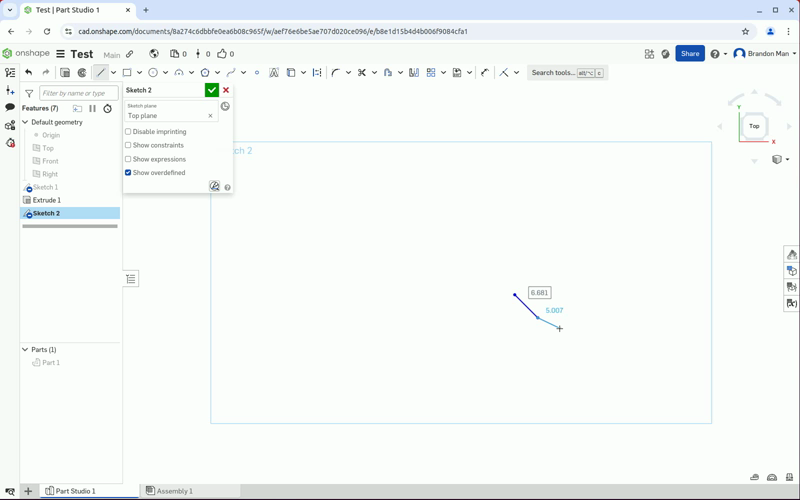
key_up(shift)
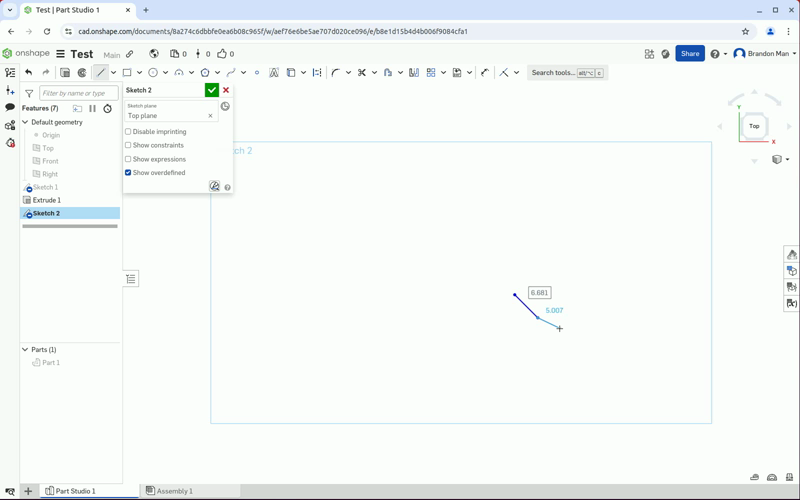
key_down(shift)
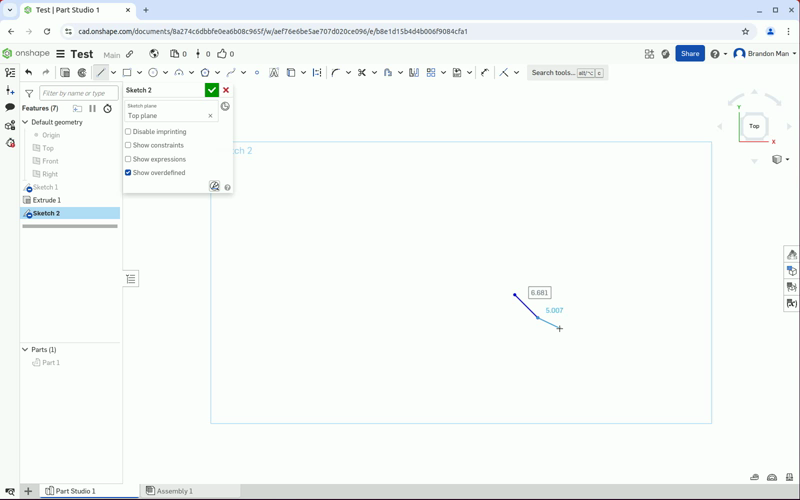
mouse_move(589, 328)
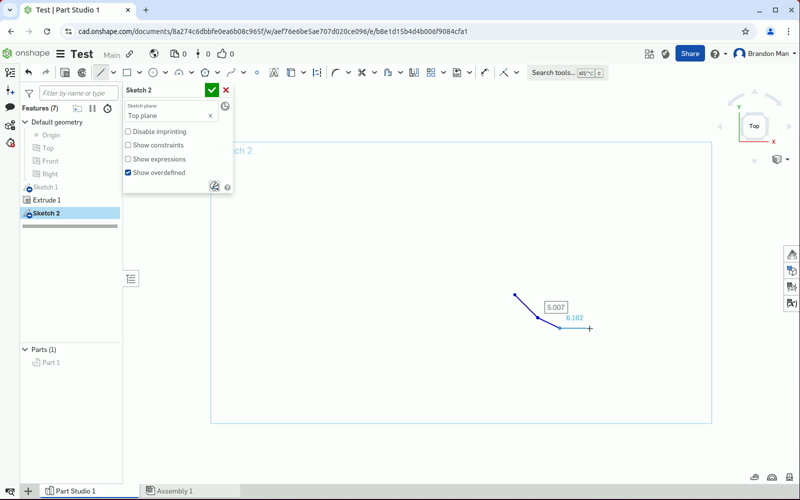
mouse_move(564, 318)
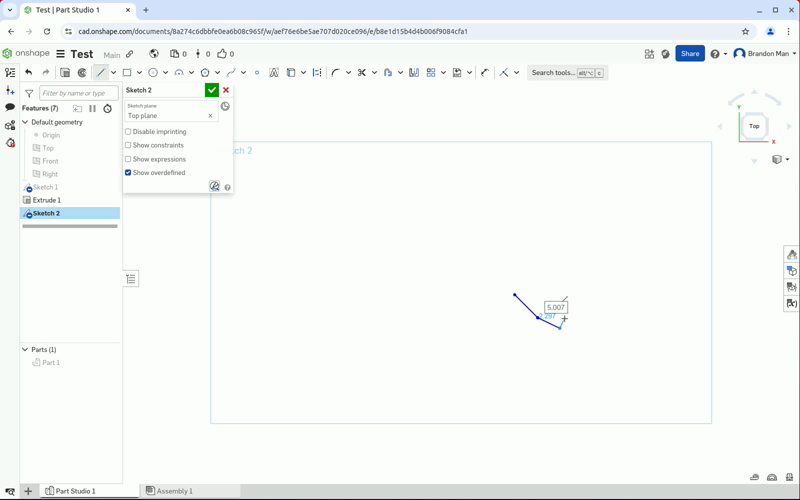
click(564, 318)
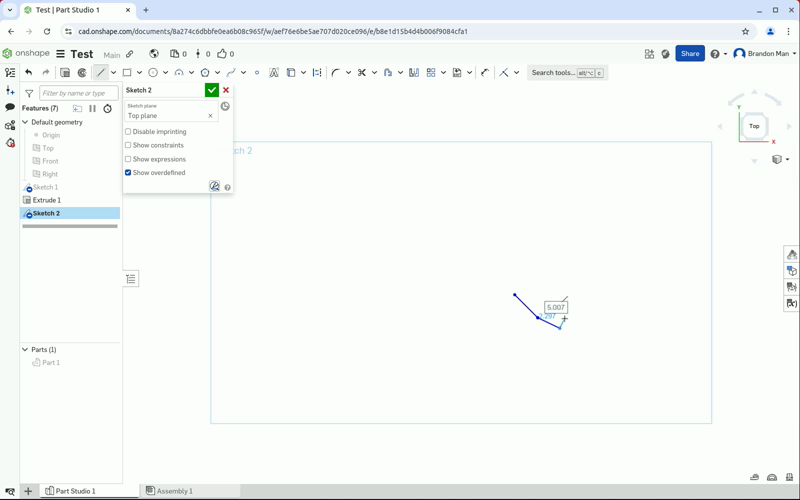
key_up(shift)
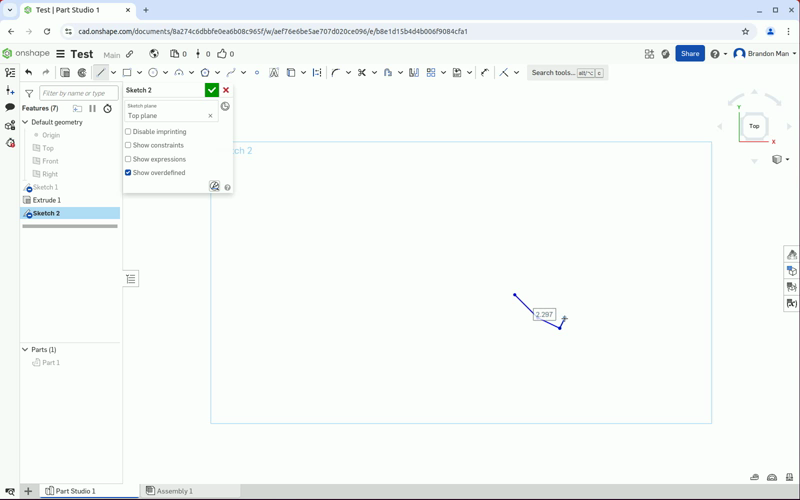
key_down(shift)
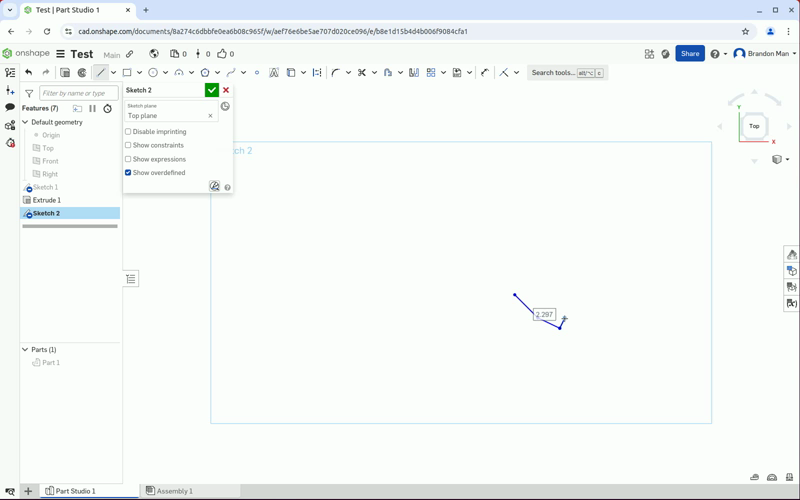
mouse_move(589, 318)
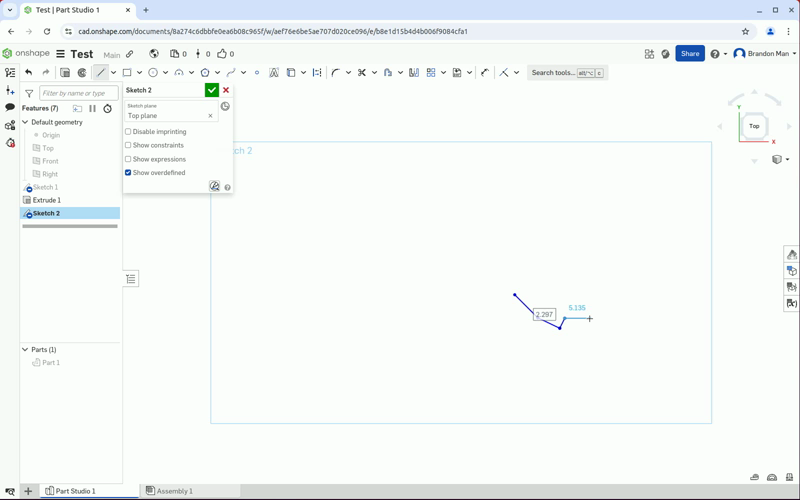
mouse_move(539, 306)
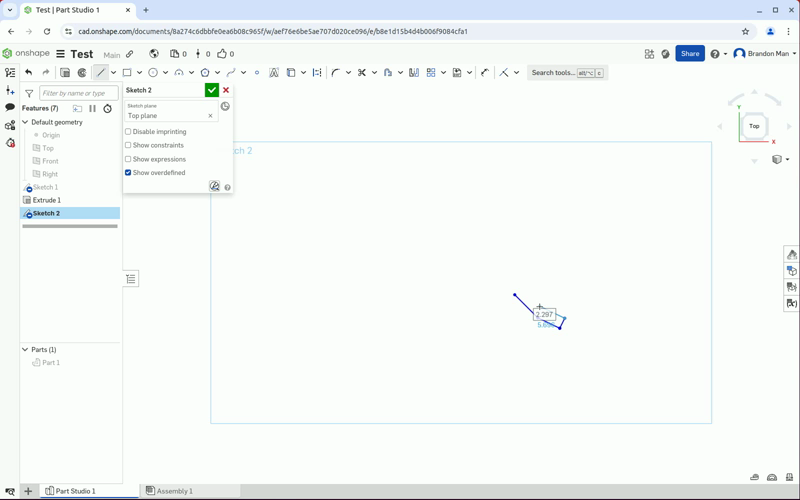
click(539, 306)
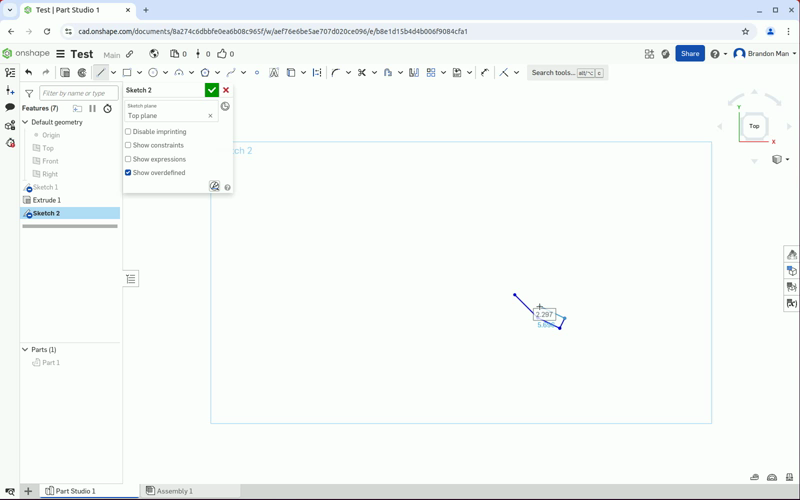
key_up(shift)
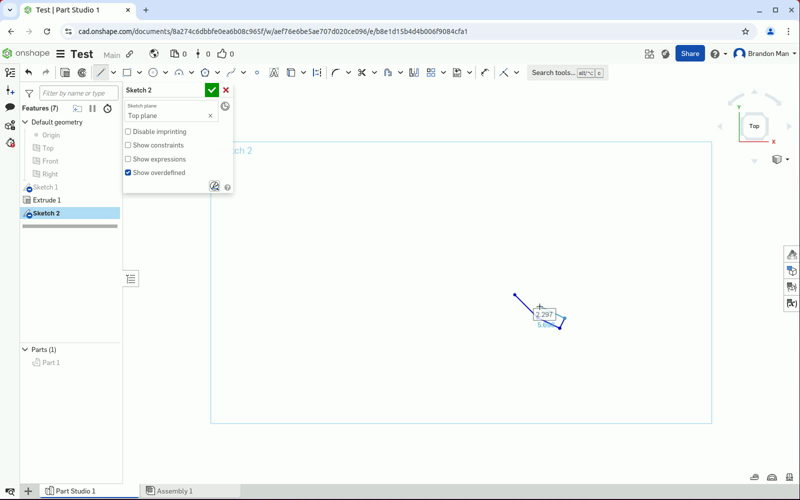
key_down(shift)
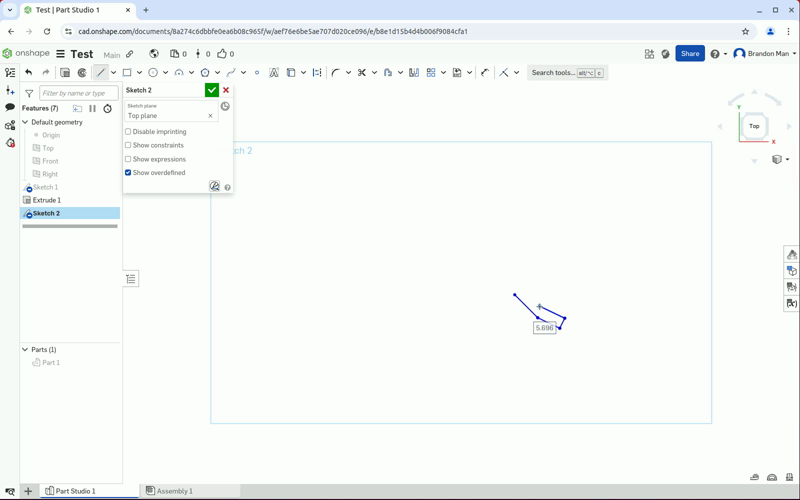
mouse_move(569, 306)
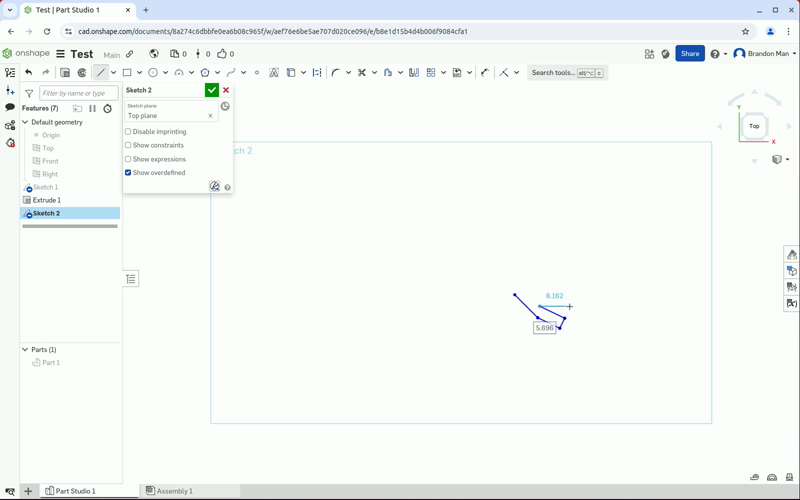
mouse_move(544, 296)
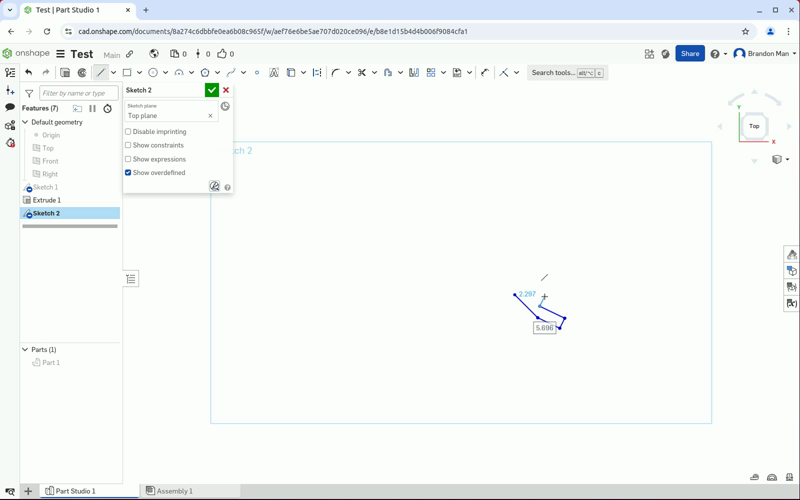
click(544, 296)
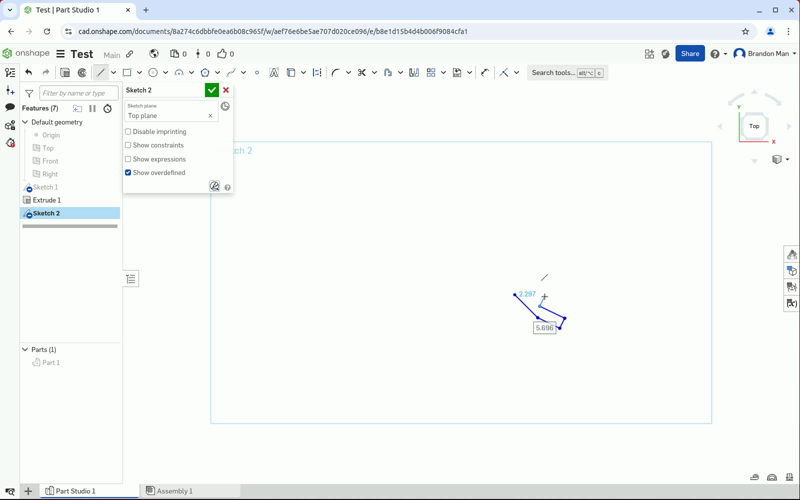
key_up(shift)
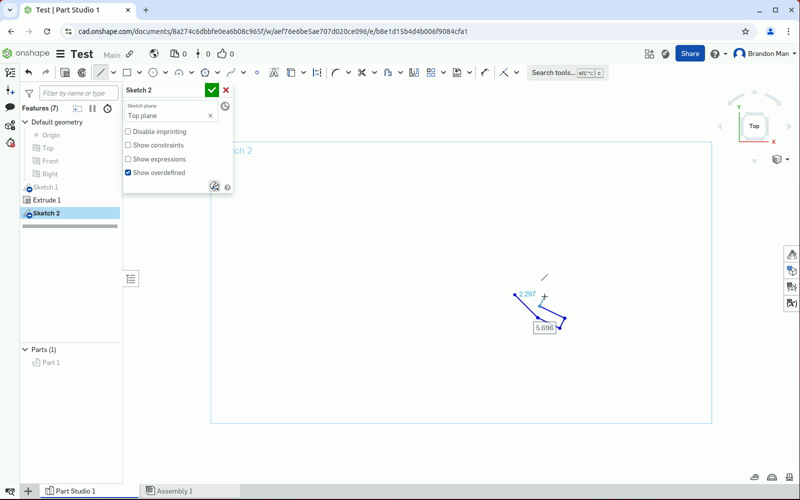
key_down(shift)
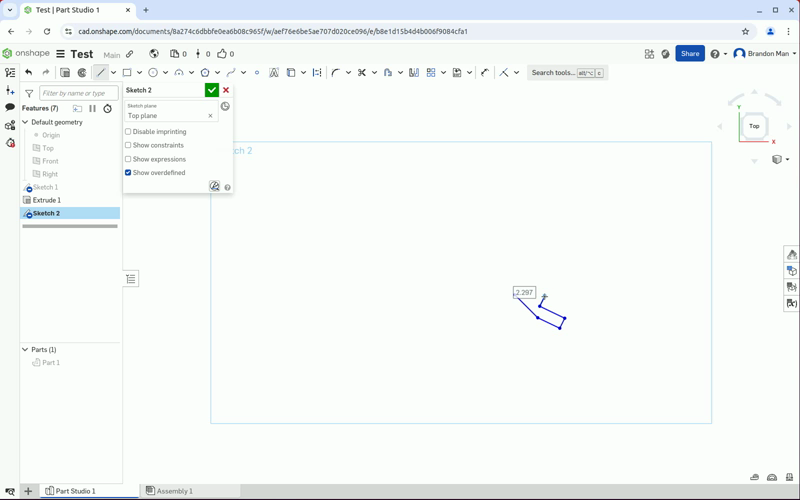
mouse_move(574, 296)
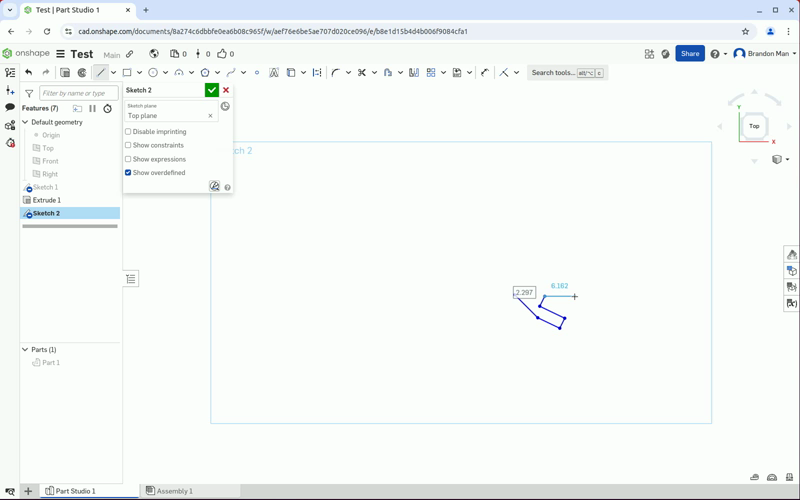
mouse_move(568, 308)
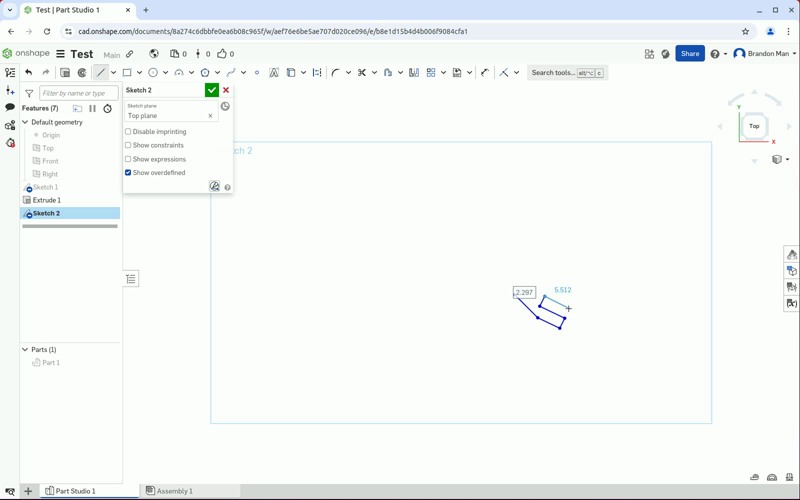
click(568, 308)
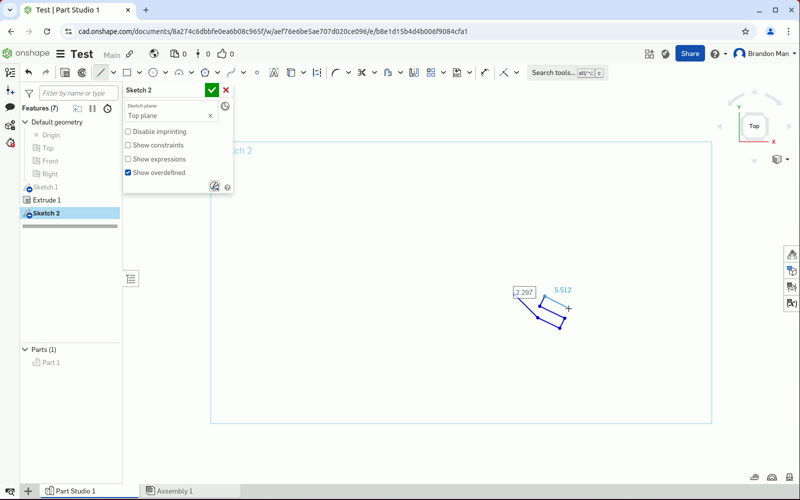
key_up(shift)
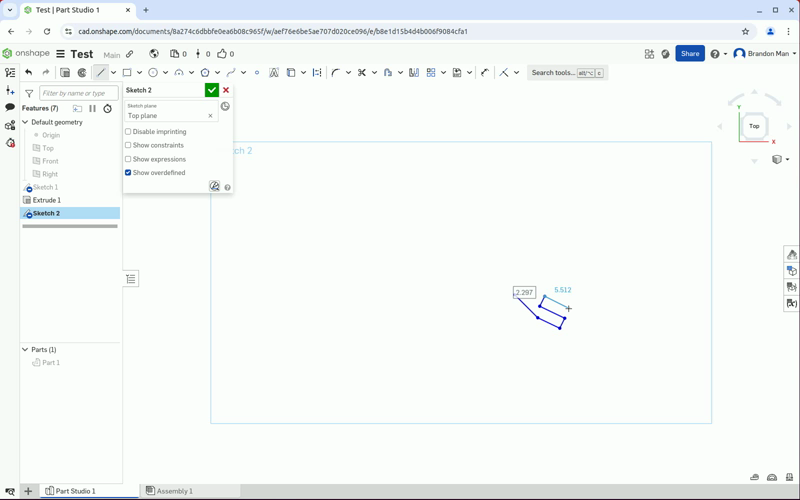
key_down(shift)
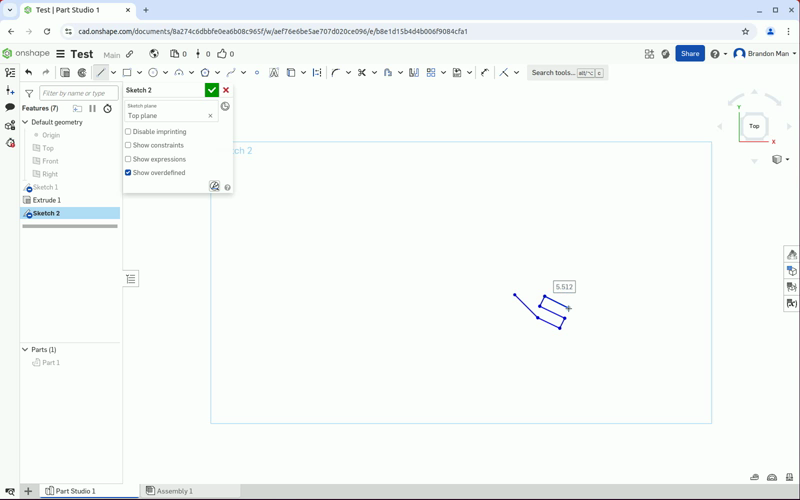
mouse_move(589, 308)
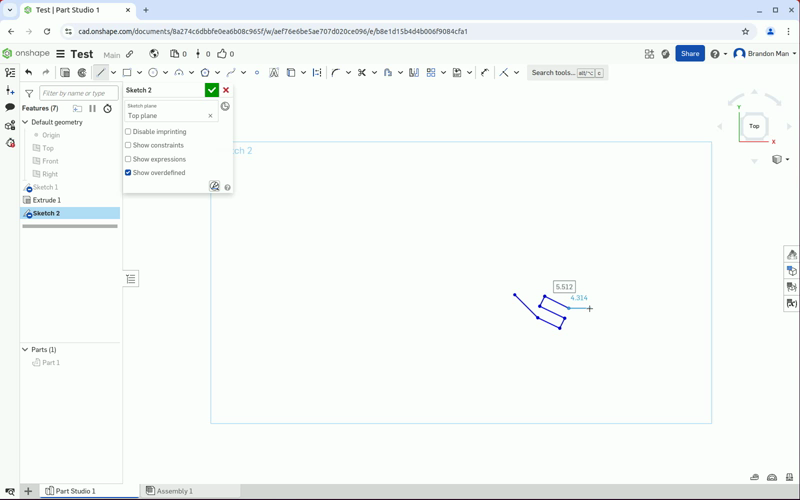
mouse_move(573, 299)
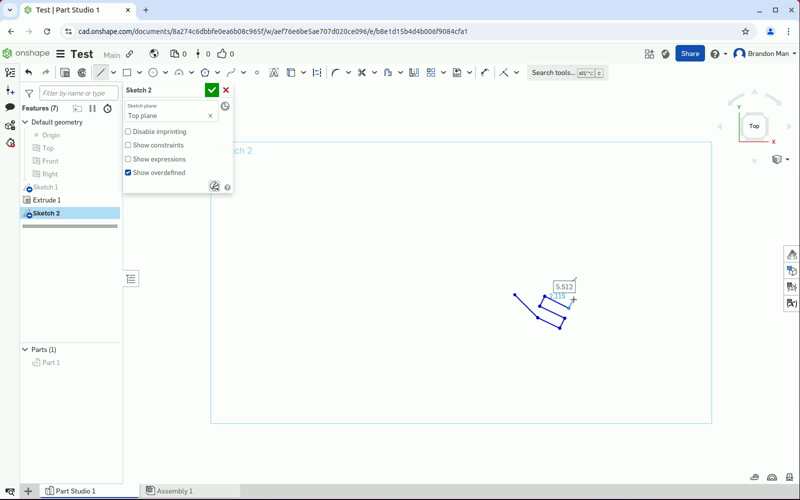
click(573, 299)
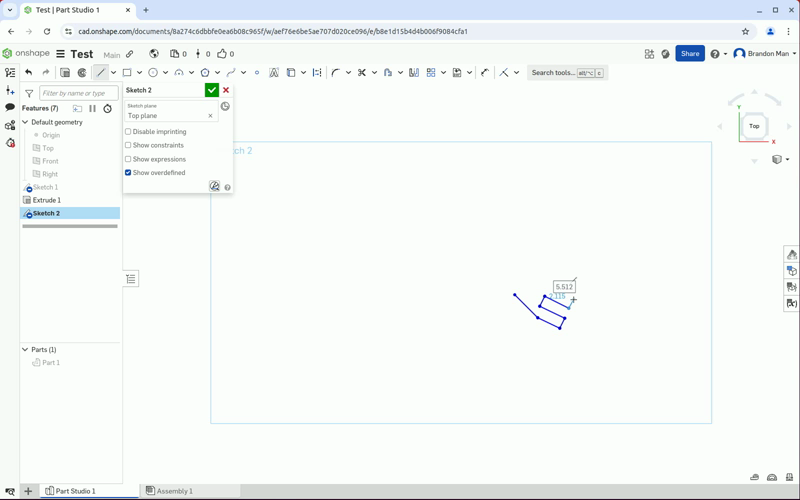
key_up(shift)
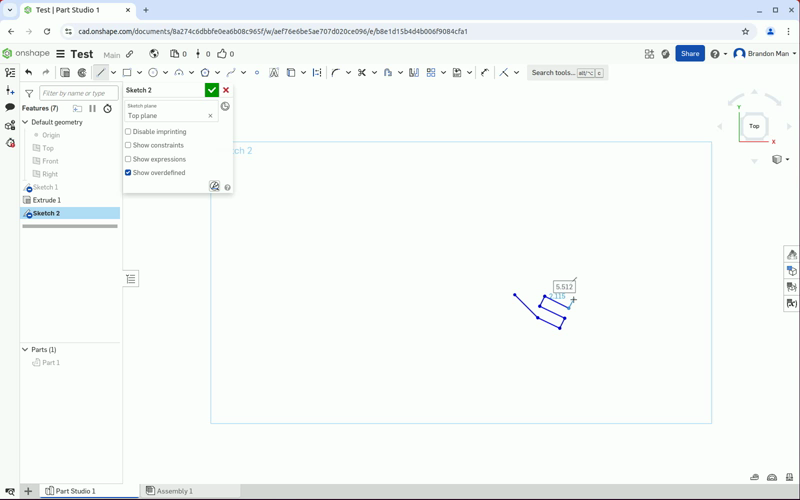
key_down(shift)
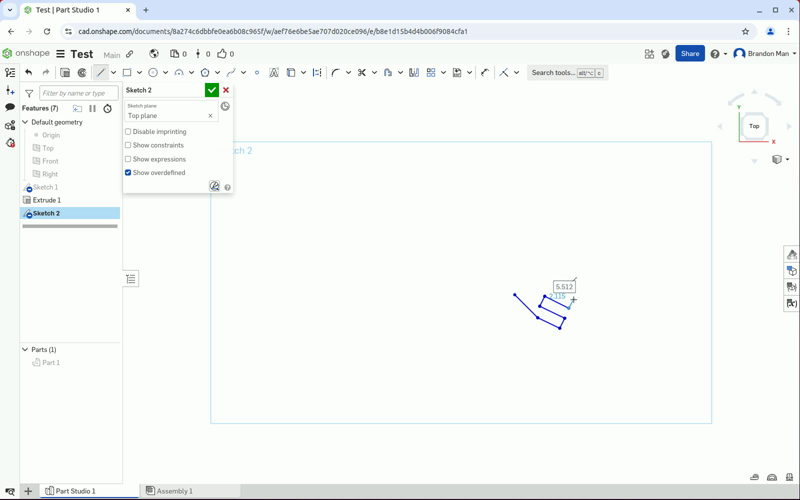
mouse_move(514, 269)
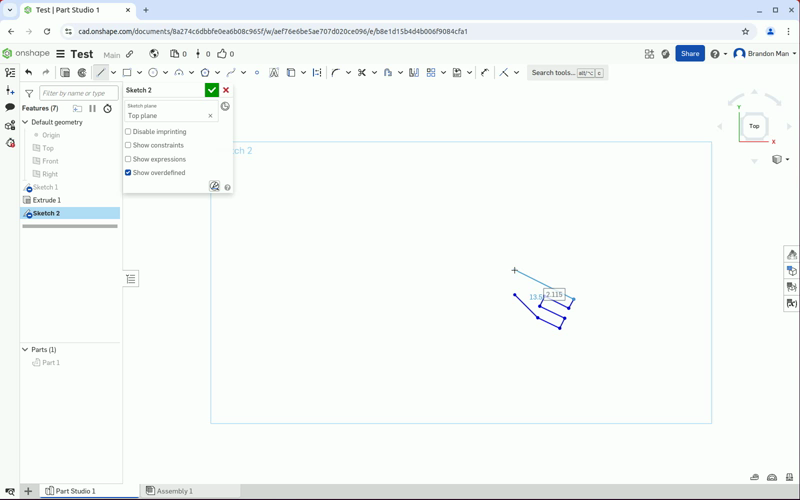
click(514, 269)
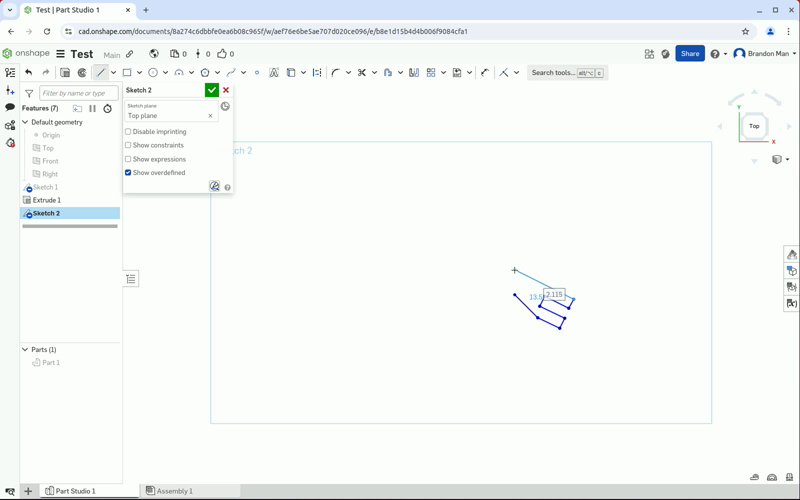
key_up(shift)
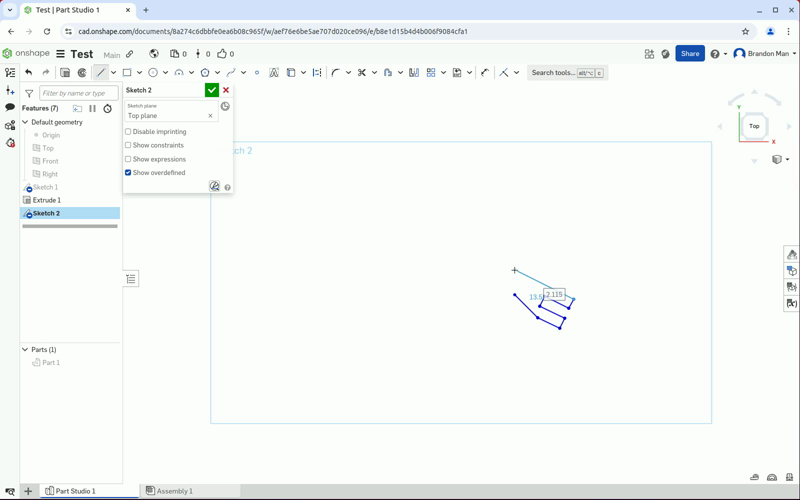
mouse_move(544, 269)
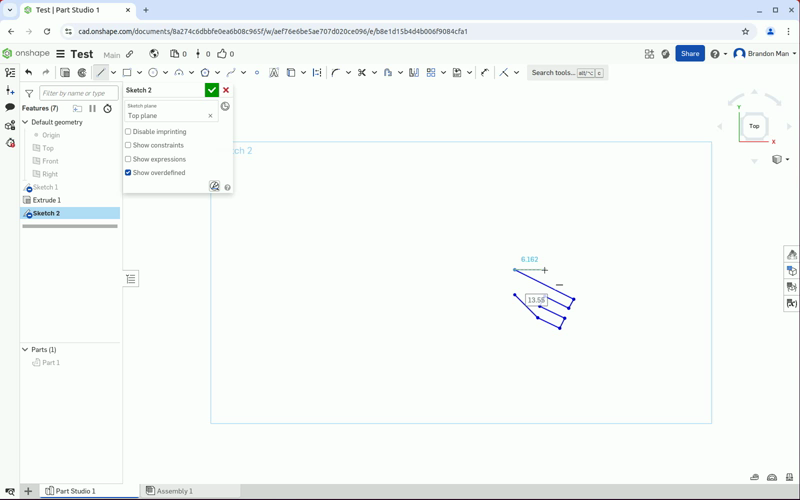
key_down(shift)
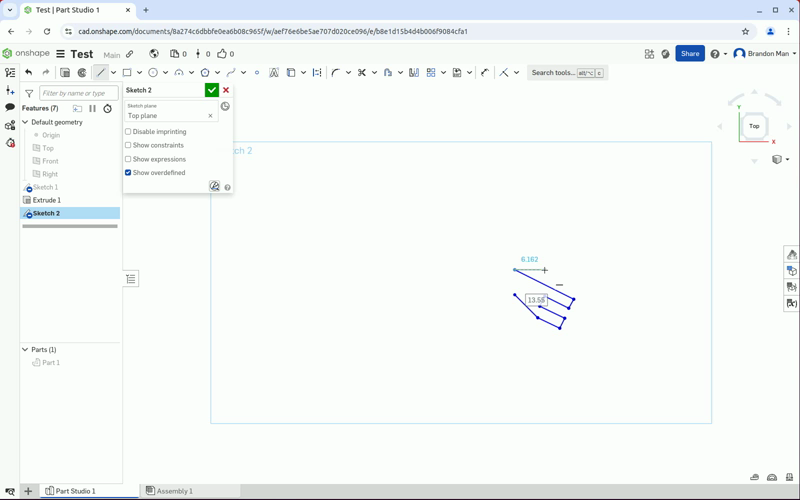
mouse_move(514, 294)
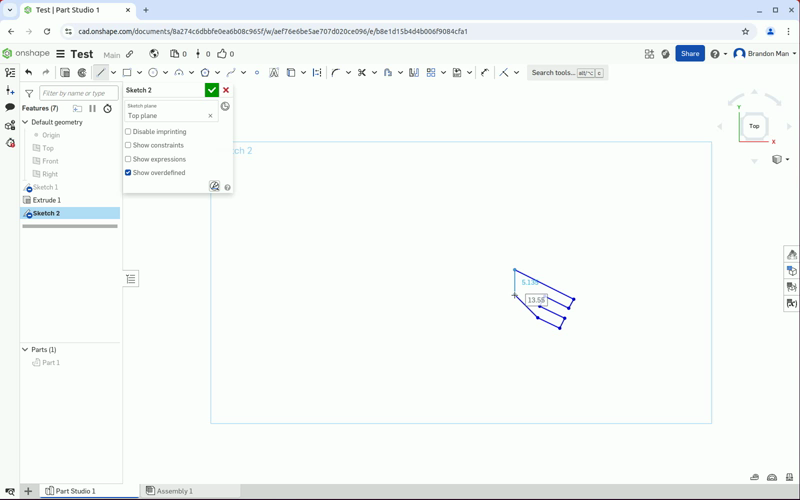
key_up(shift)
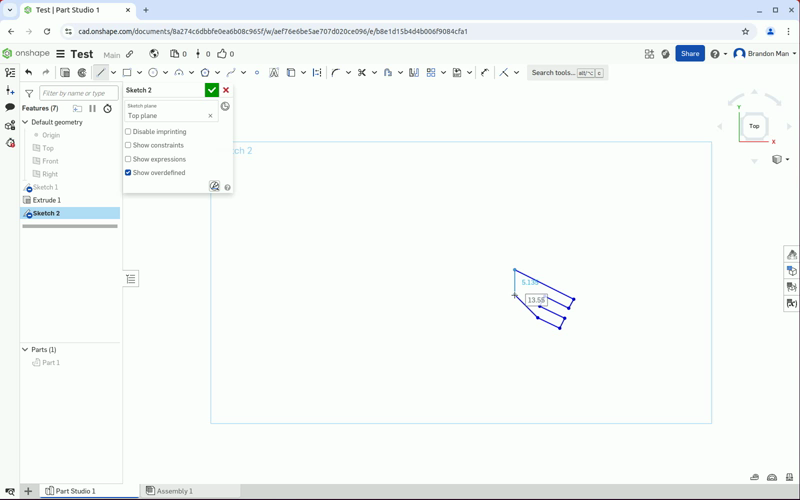
click(514, 294)
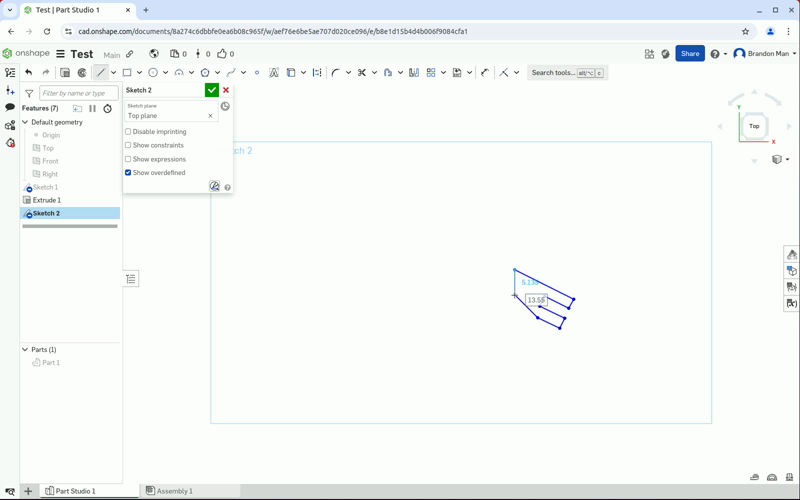
key(esc)
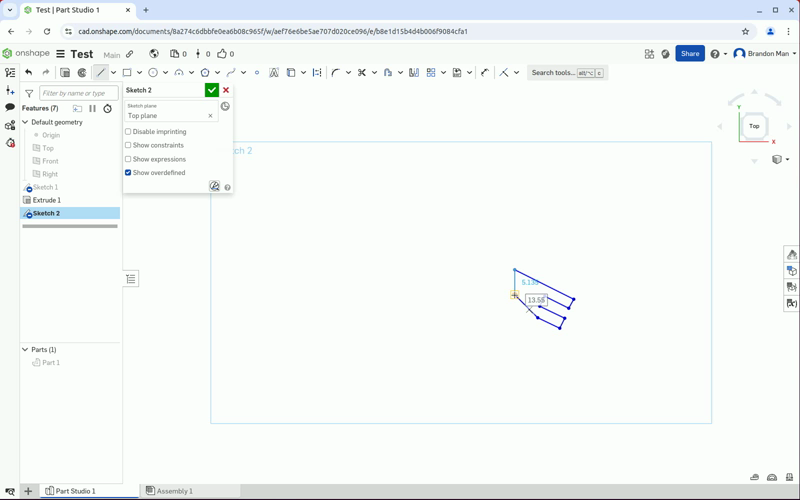
mouse_move(537, 307)
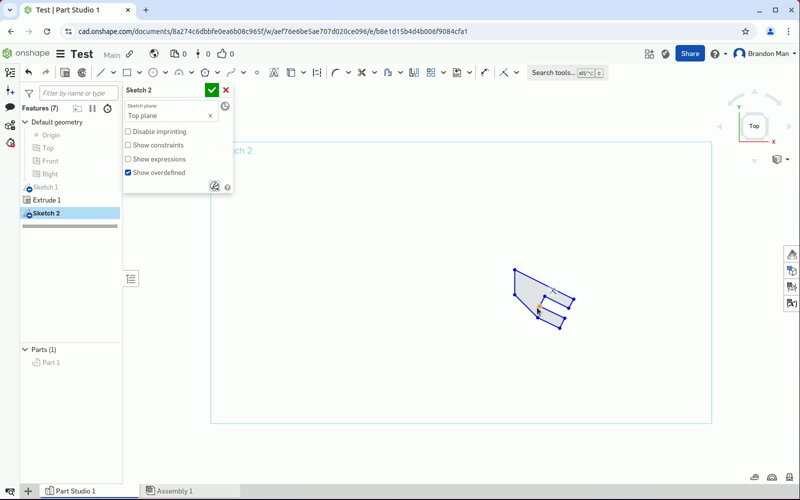
scroll(6)
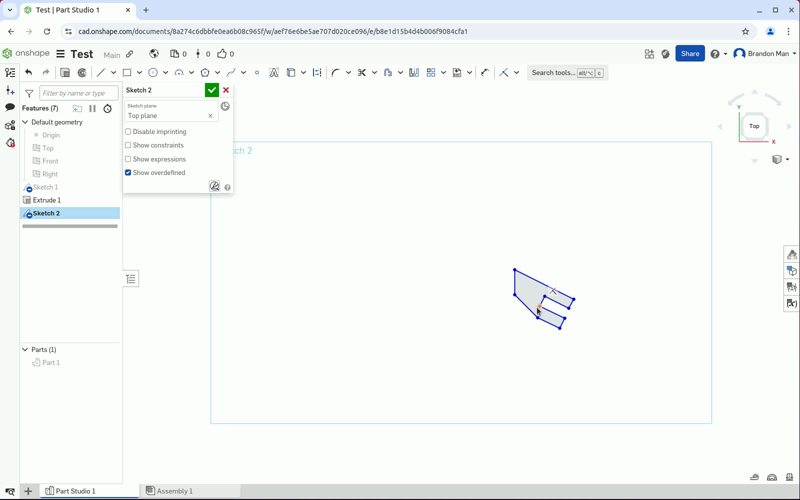
scroll(6)
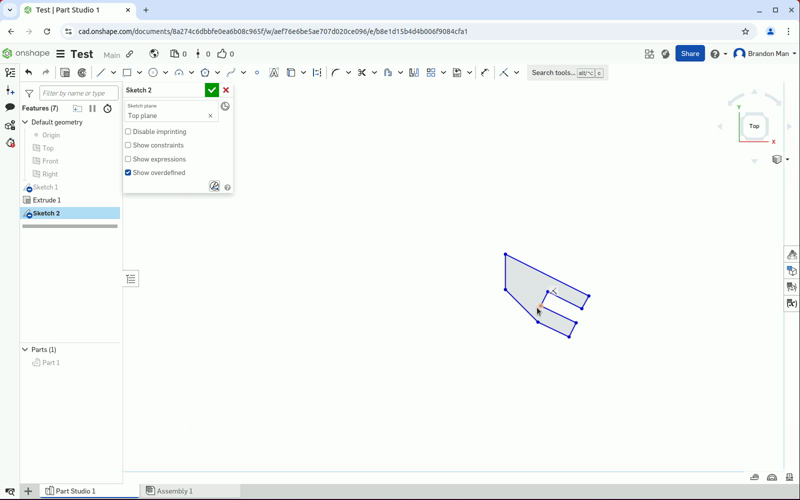
scroll(6)
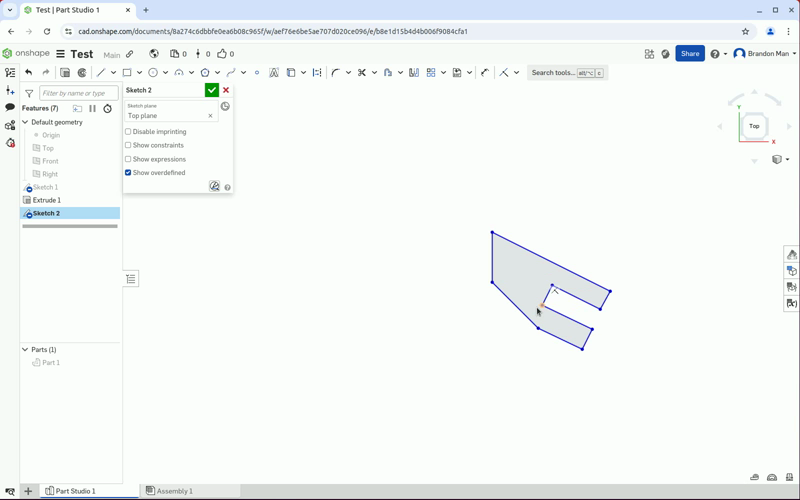
scroll(6)
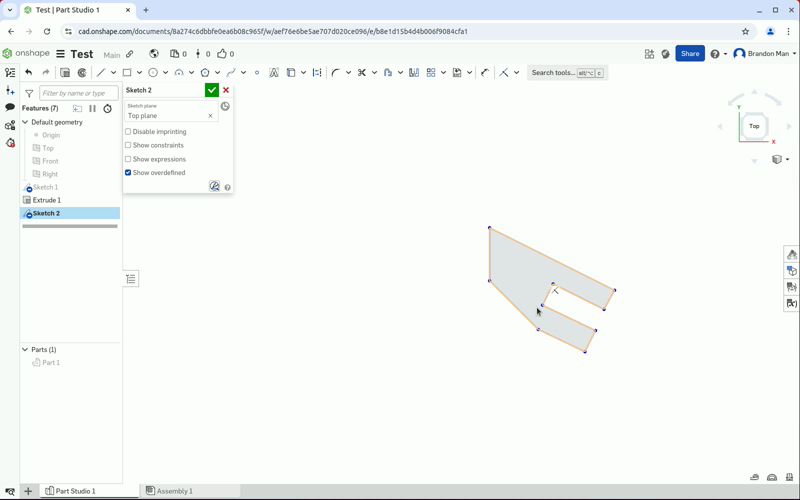
scroll(6)
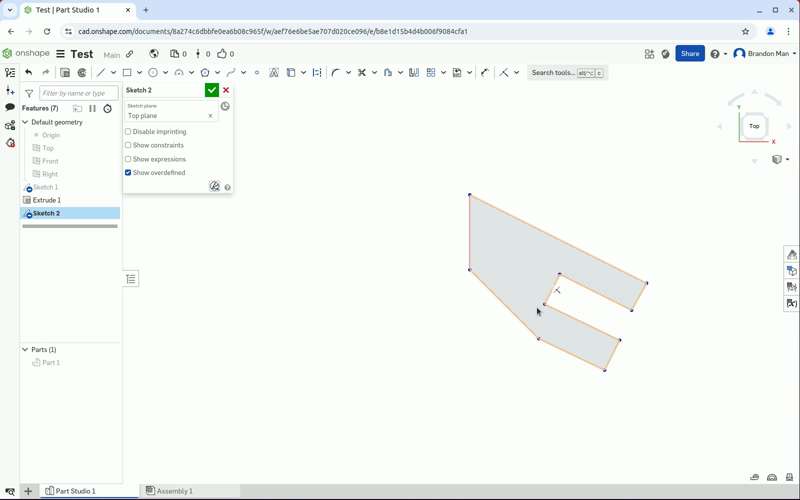
scroll(6)
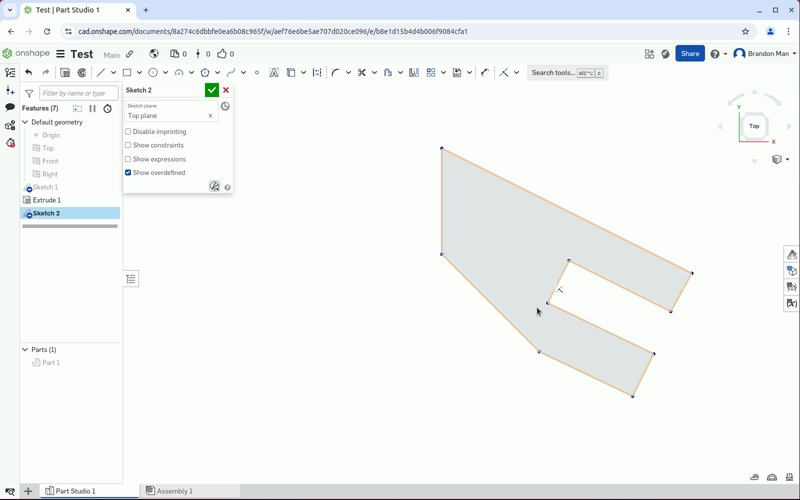
scroll(6)
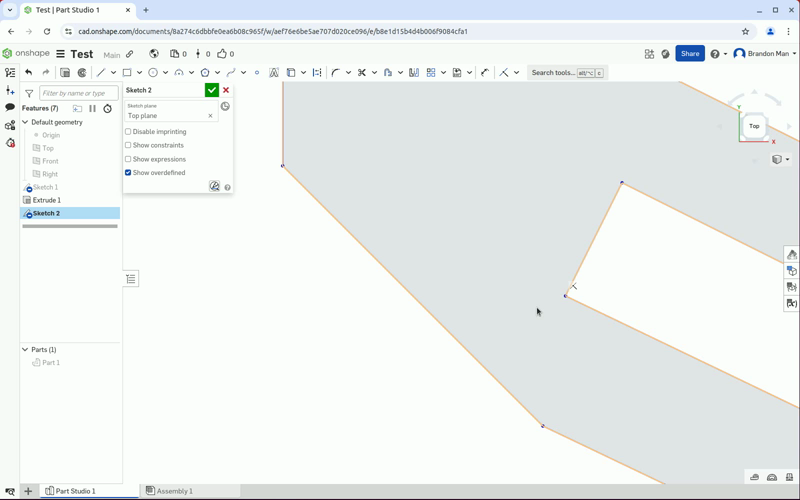
click(537, 307)
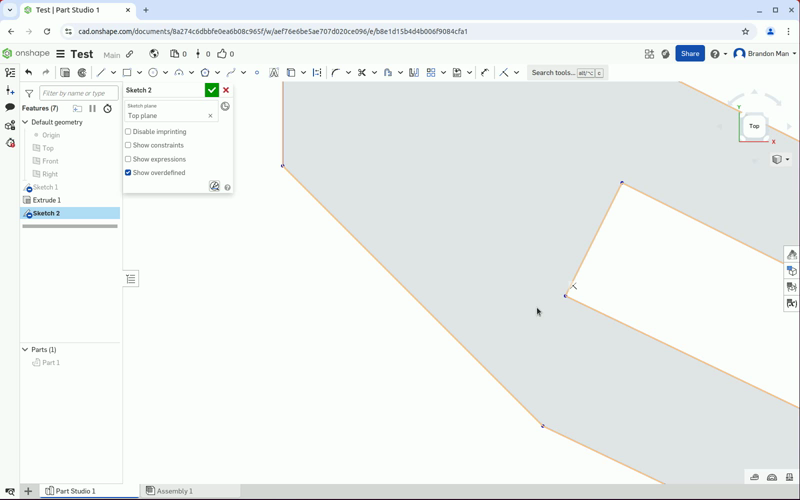
scroll(-6)
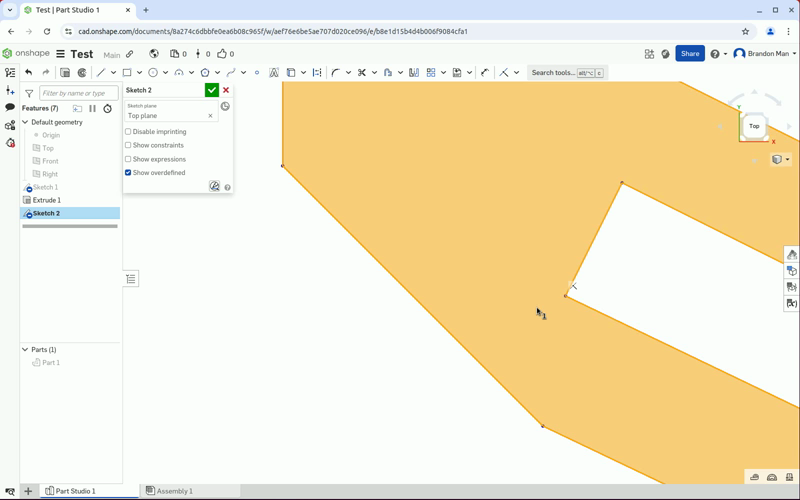
scroll(-6)
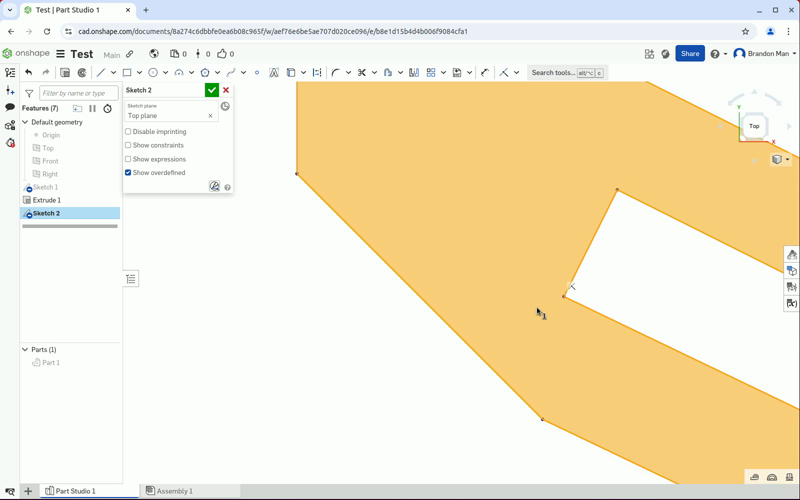
scroll(-6)
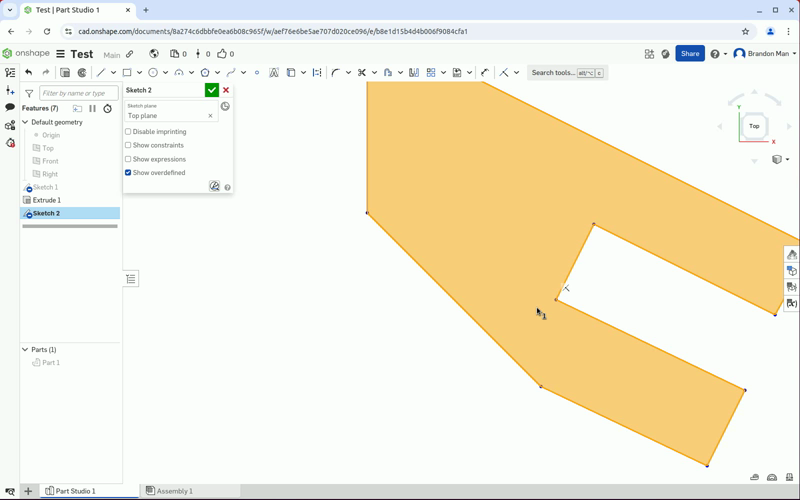
scroll(-6)
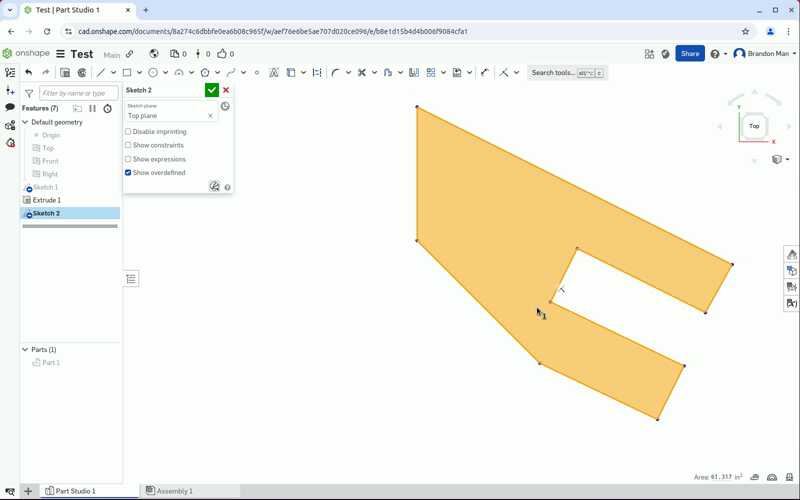
scroll(-6)
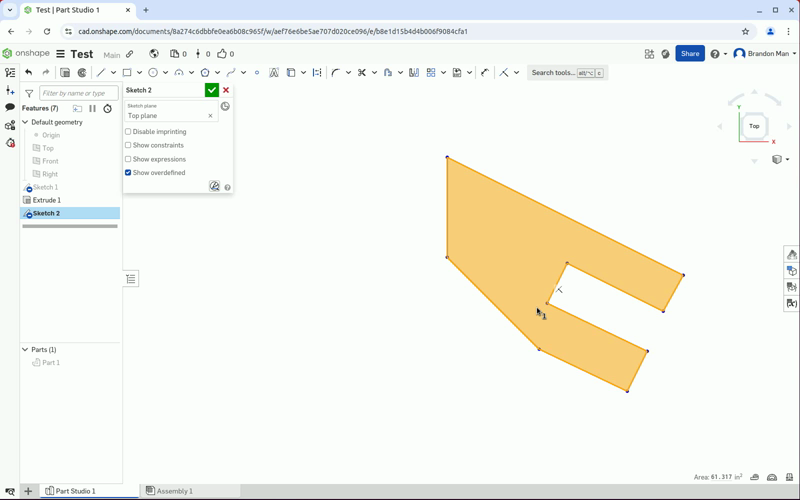
scroll(-6)
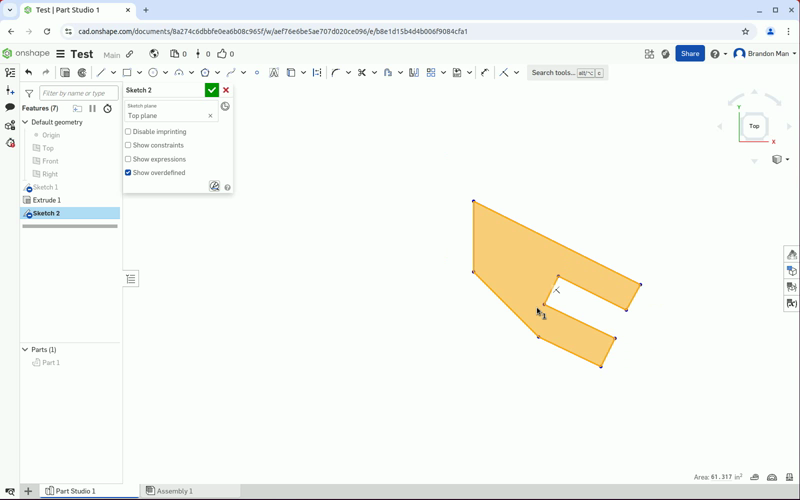
scroll(-6)
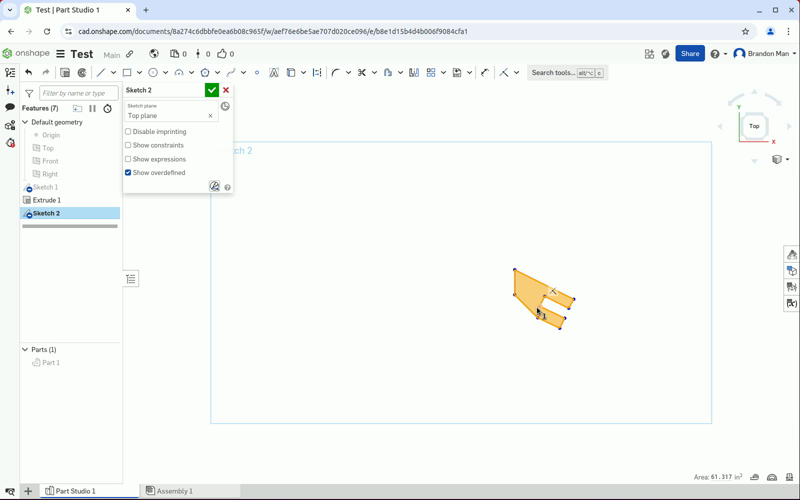
mouse_move(73, 352)
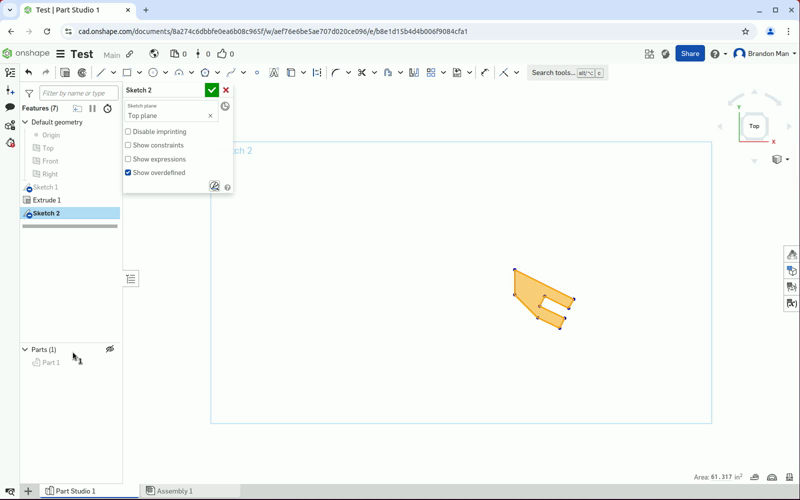
key(shift+y)
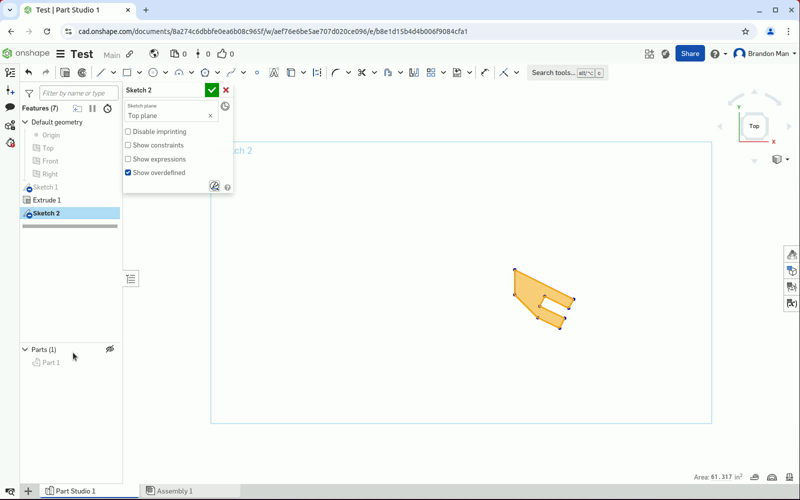
key(shift+e)
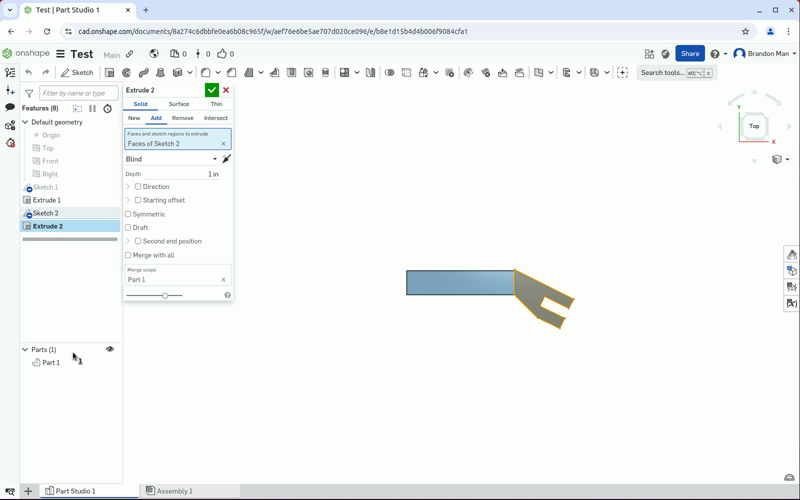
mouse_move(143, 106)
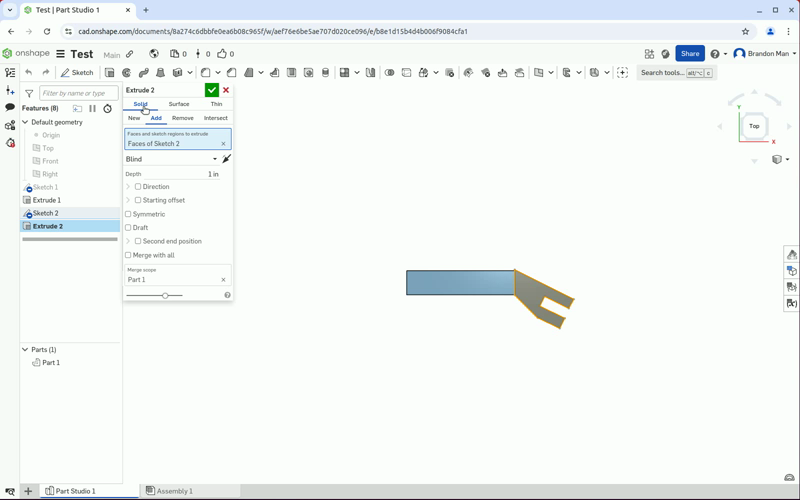
click(143, 106)
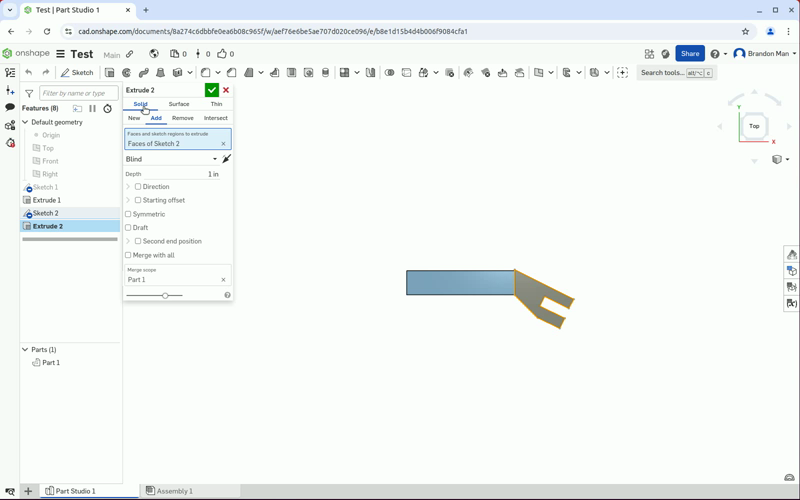
mouse_move(137, 120)
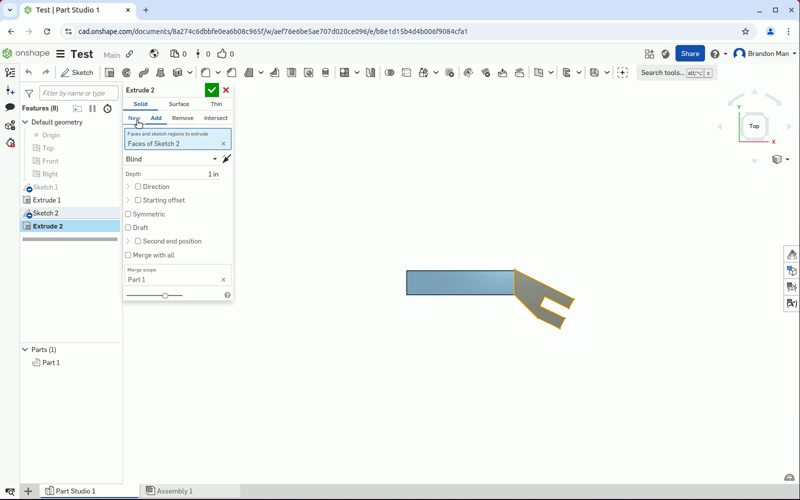
click(137, 120)
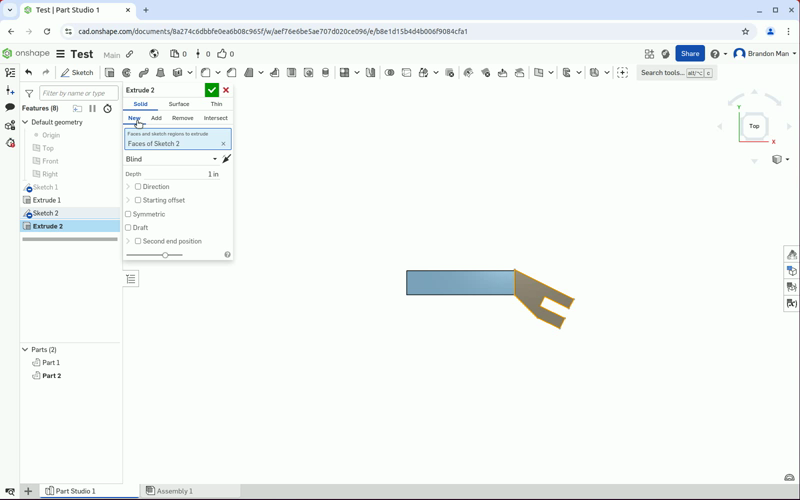
key(tab, 4)
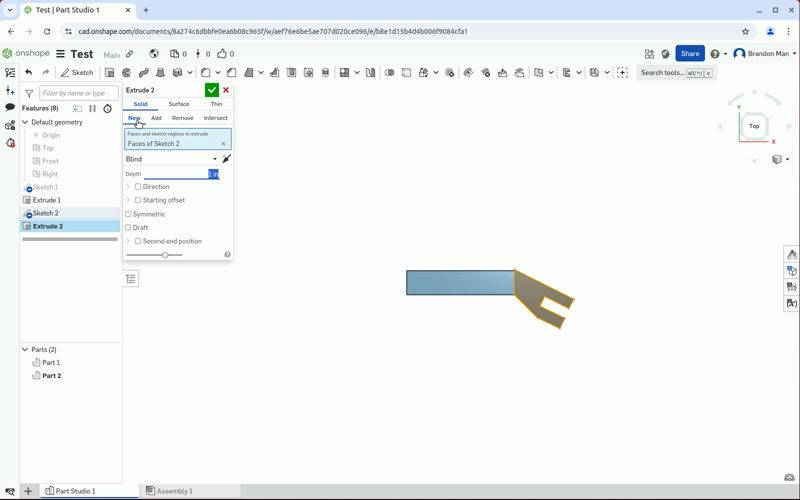
text(5.055)
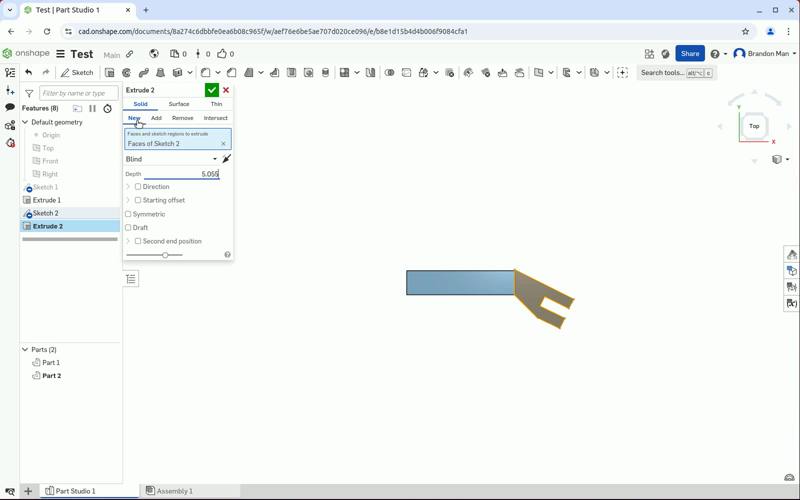
key(enter)
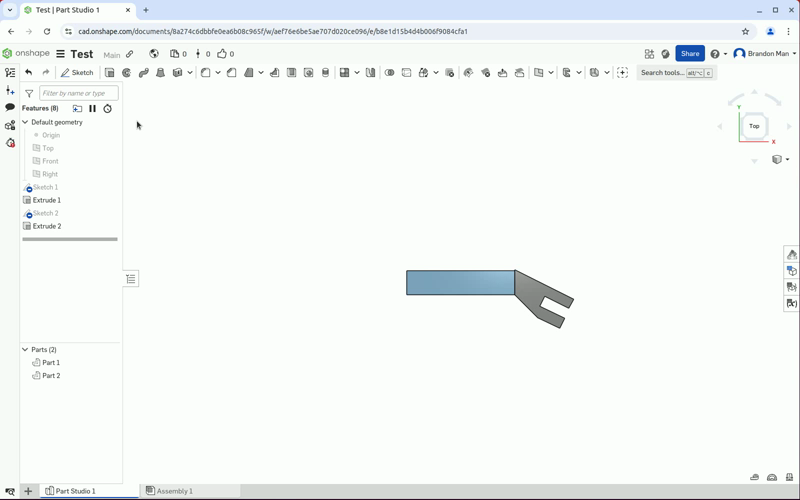
key(shift+h)
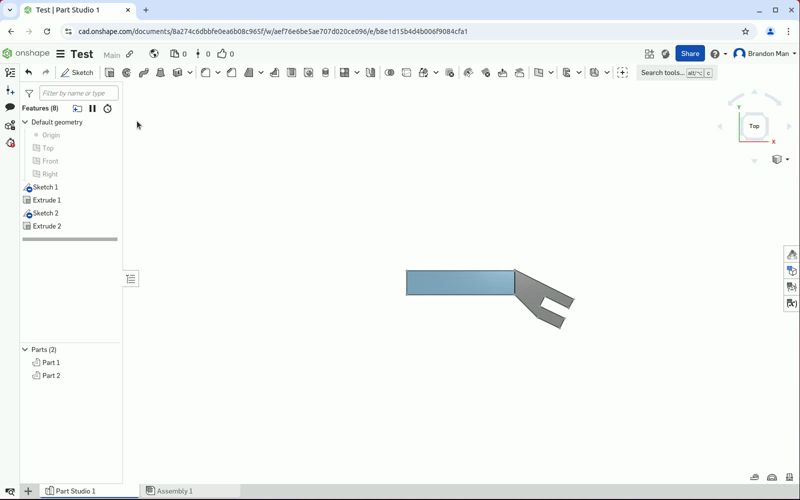
key(shift+h)
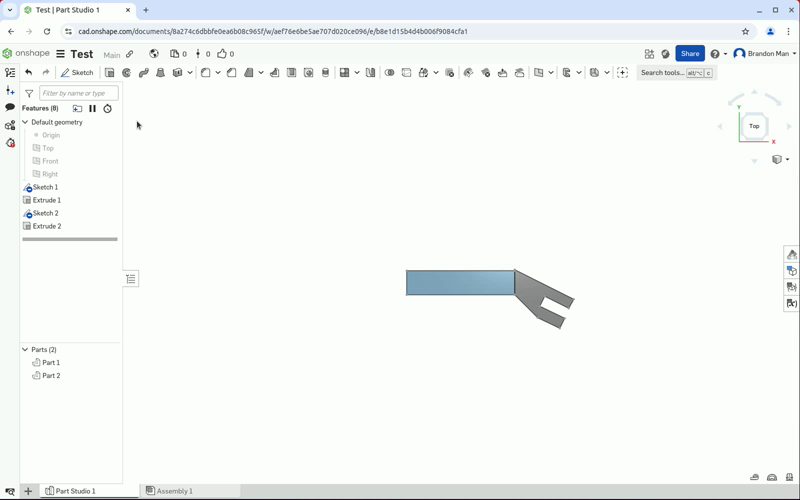
key(shift+7)
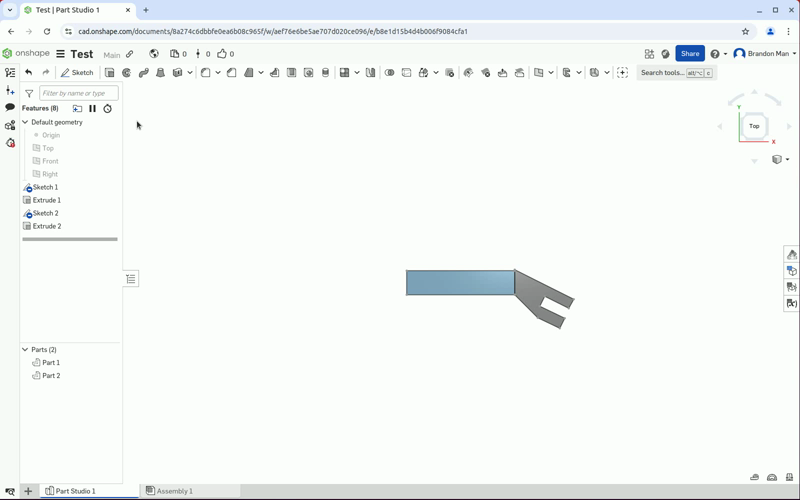
key(up, 3)
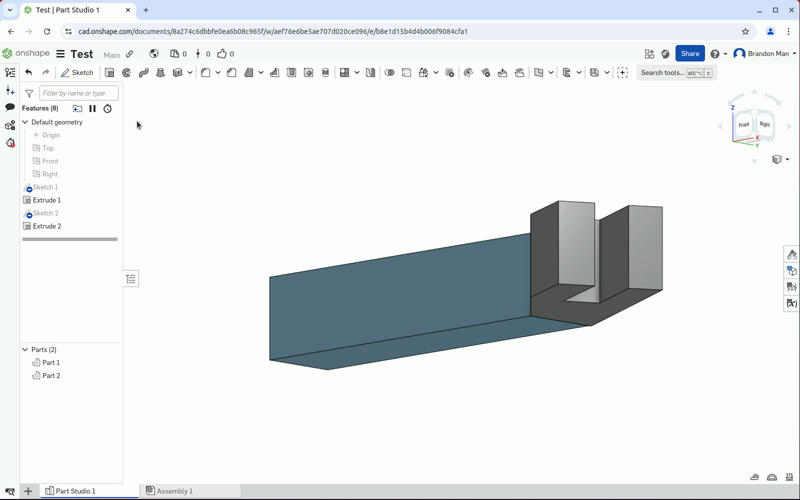
key(left, 3)
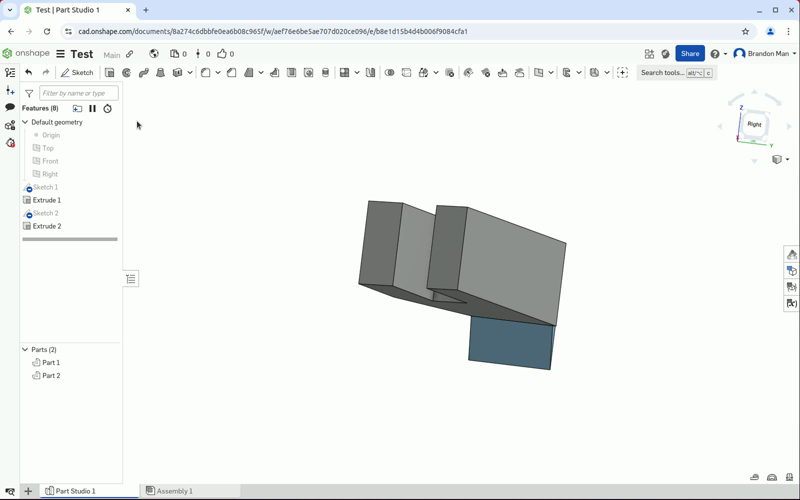
key(right, 3)
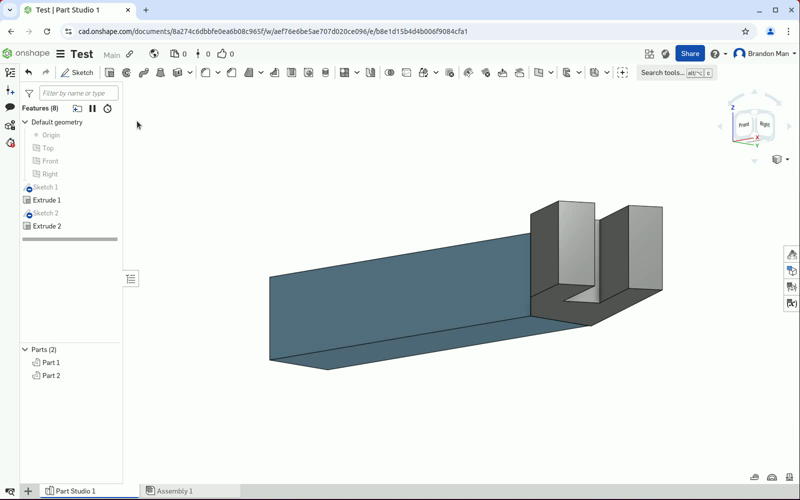
key(down, 3)
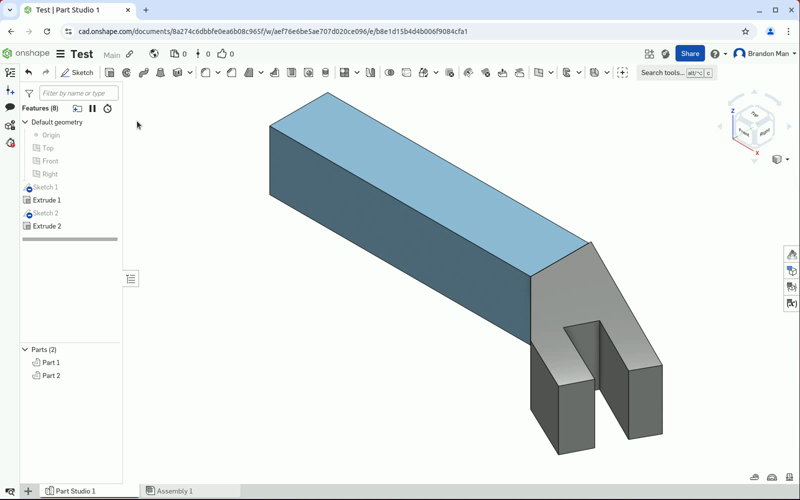
mouse_move(73, 189)
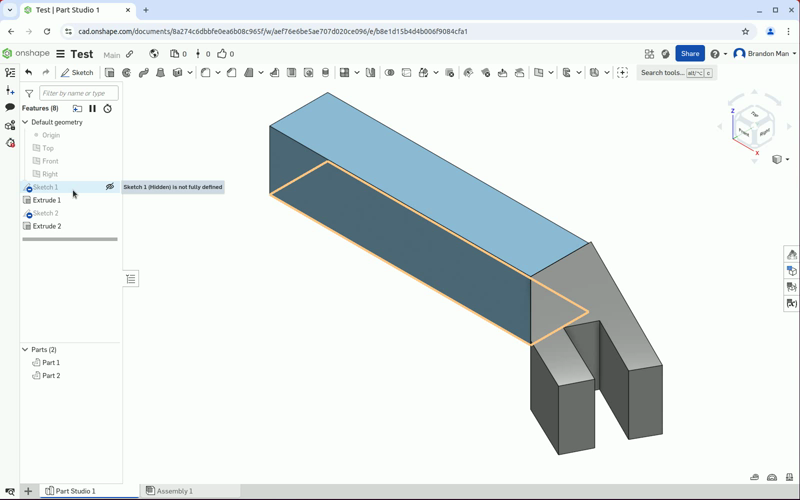
click(73, 189)